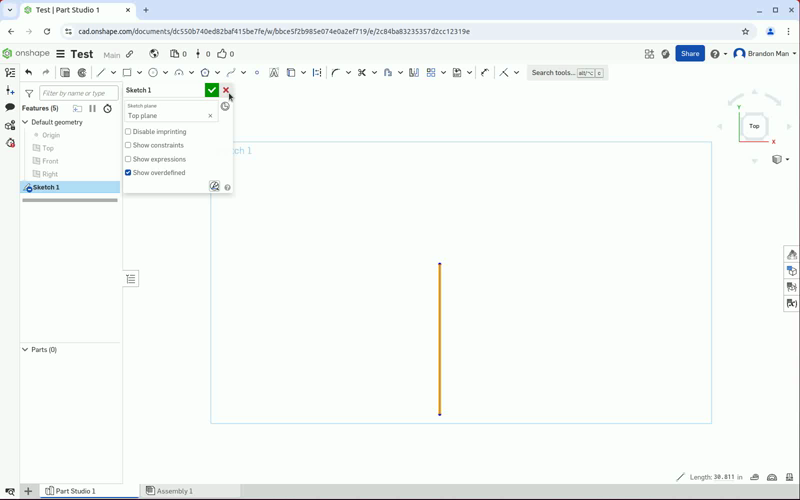
key(shift+h)
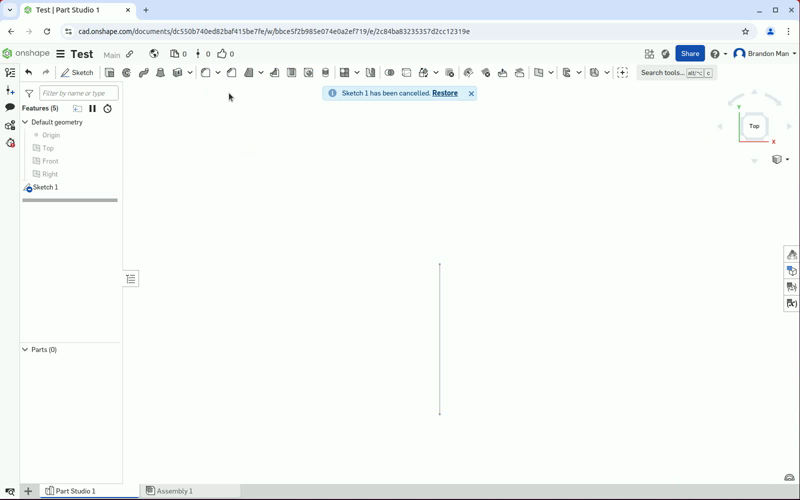
key(shift+s)
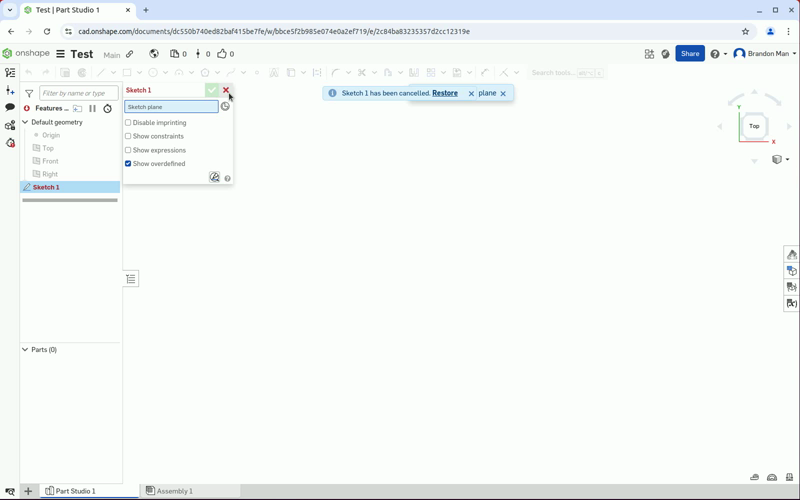
mouse_move(73, 150)
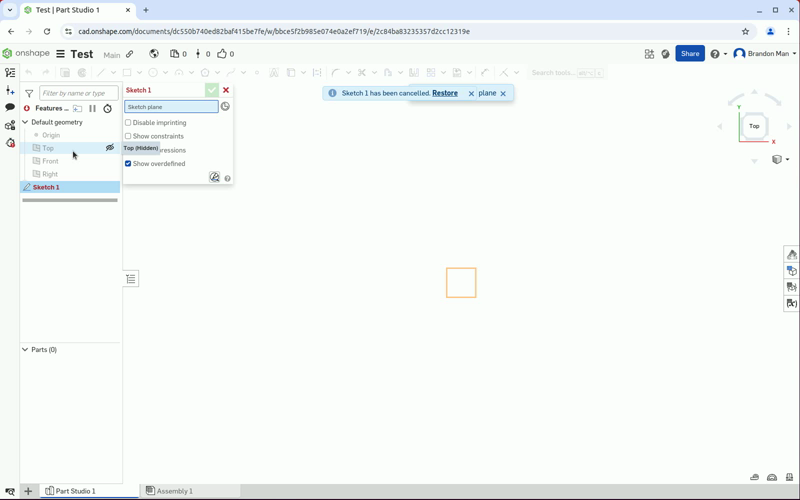
click(73, 150)
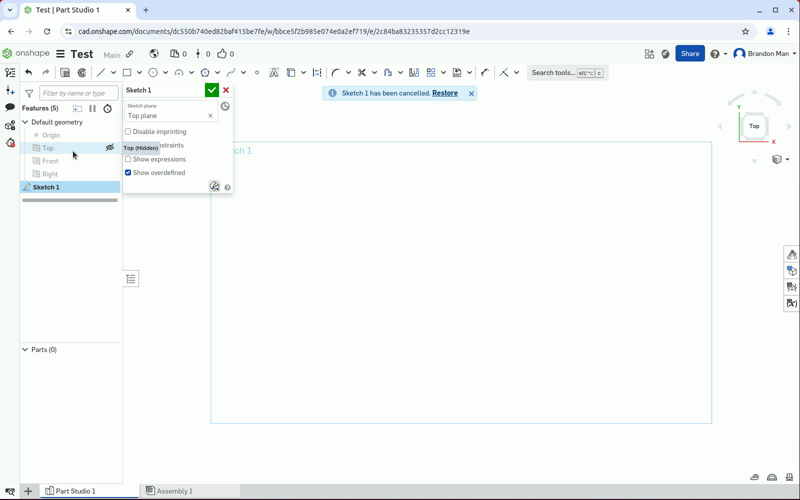
mouse_move(73, 352)
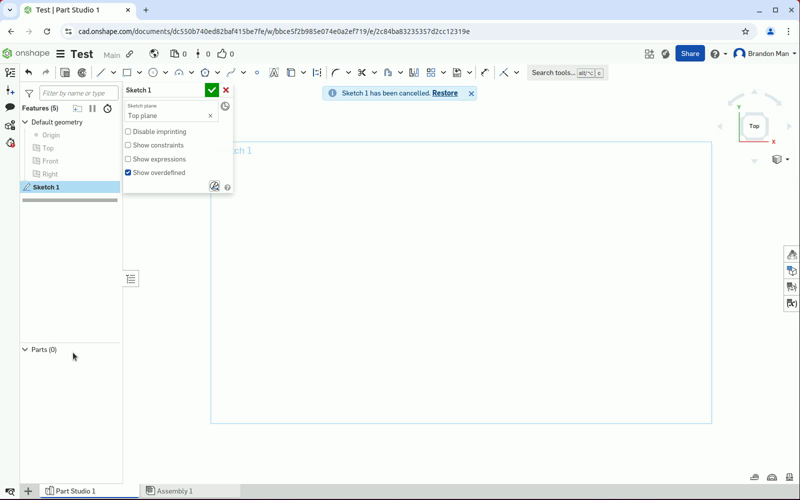
key(y)
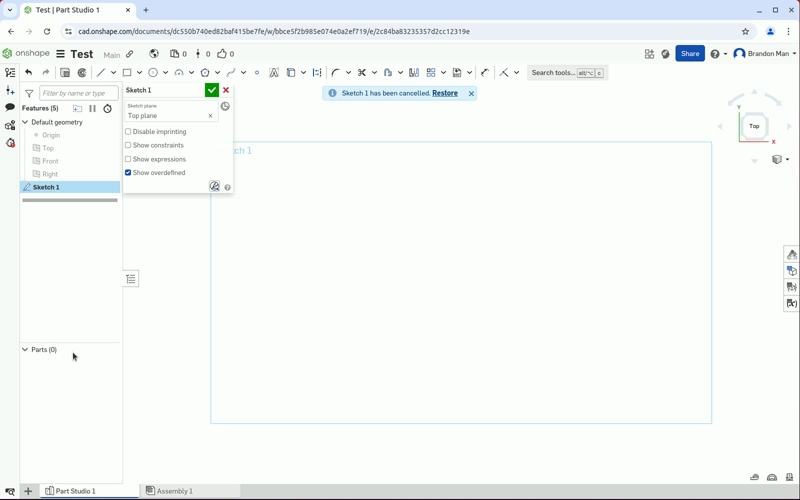
key(c)
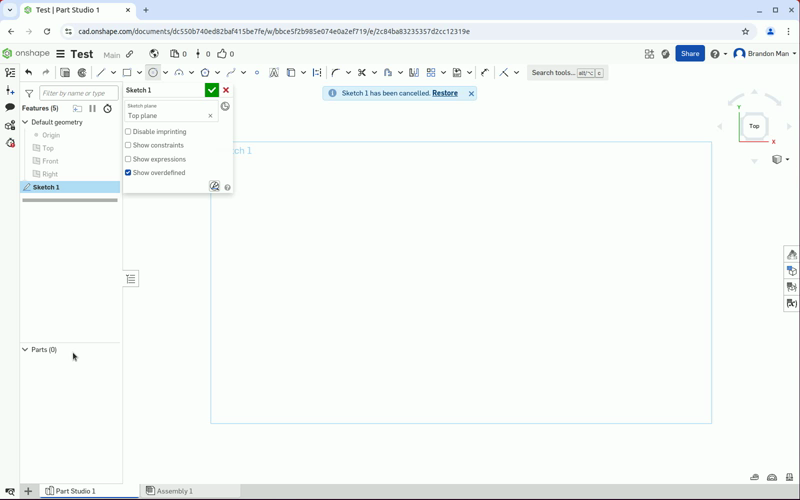
key_down(shift)
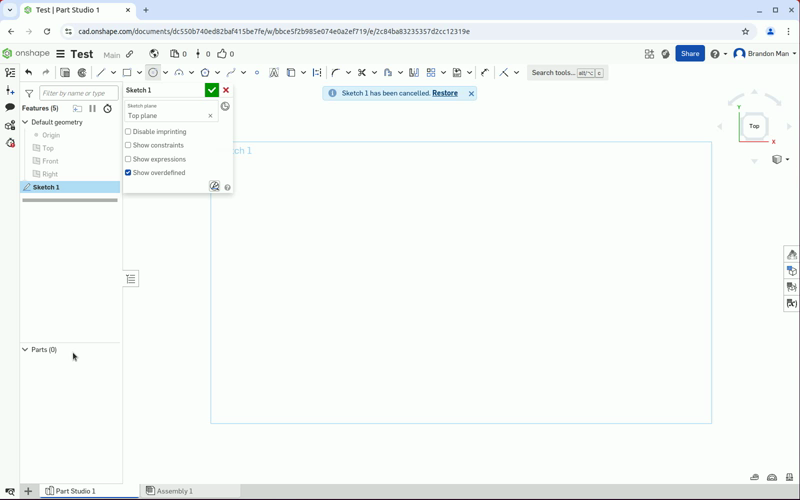
mouse_move(461, 282)
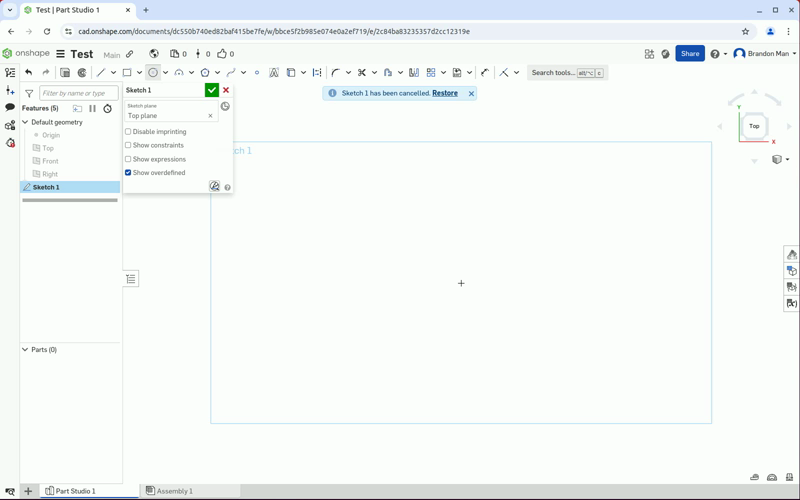
click(461, 282)
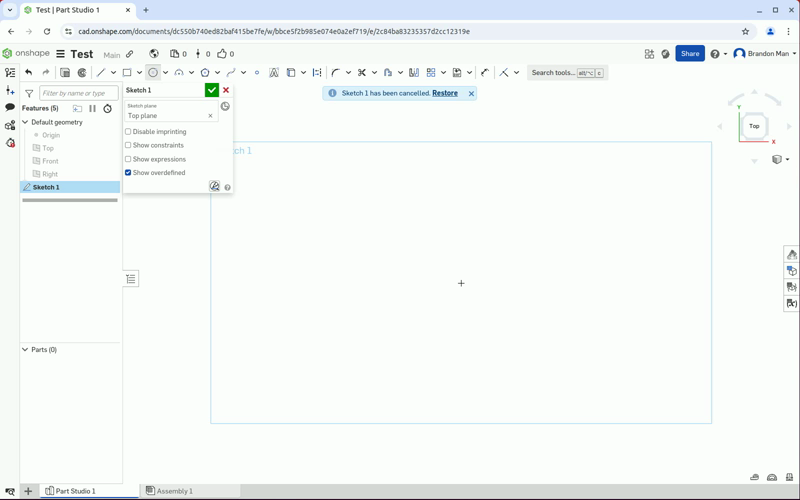
key_up(shift)
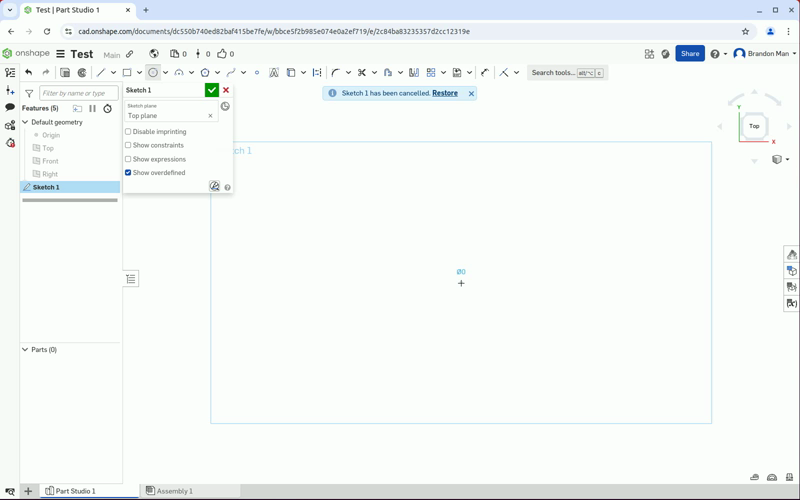
mouse_move(518, 282)
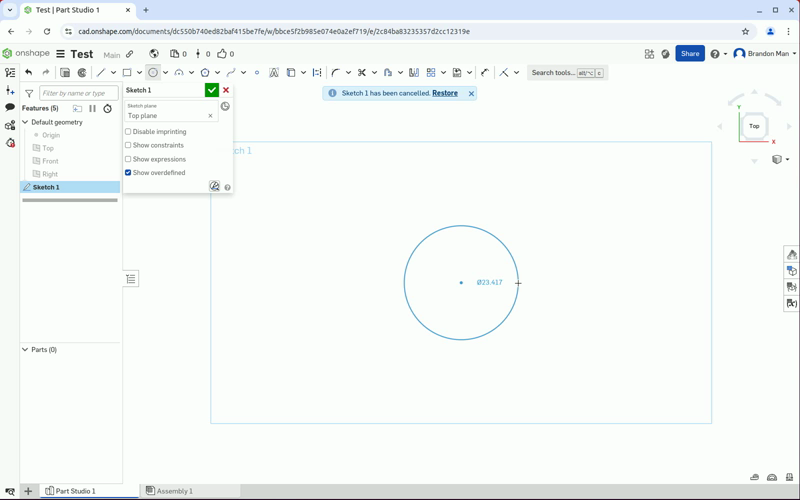
click(518, 282)
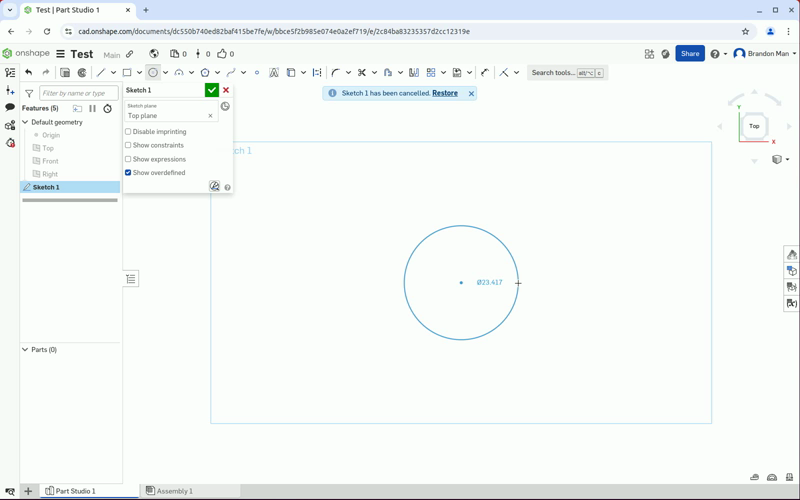
key(esc)
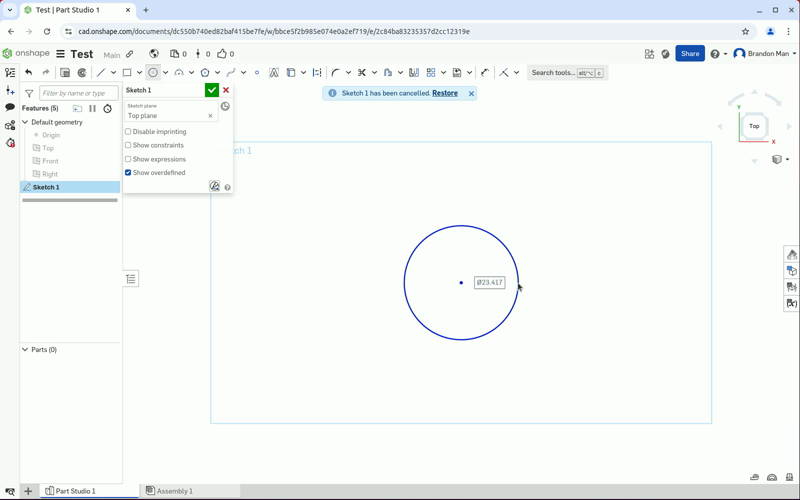
mouse_move(497, 278)
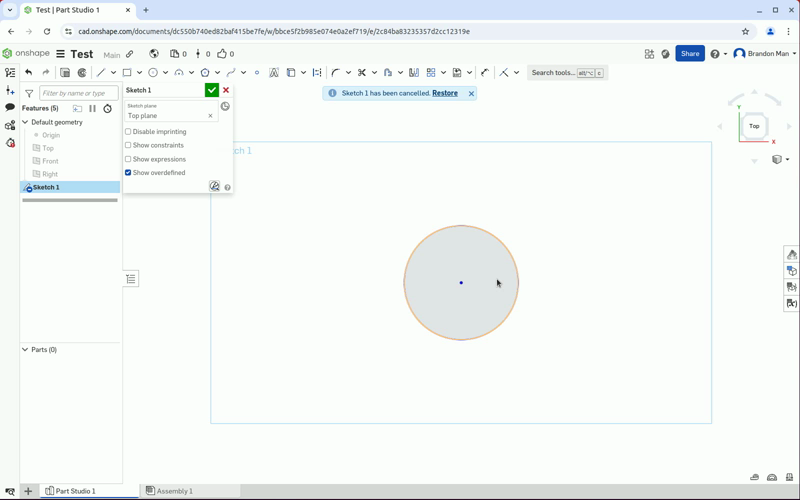
click(497, 278)
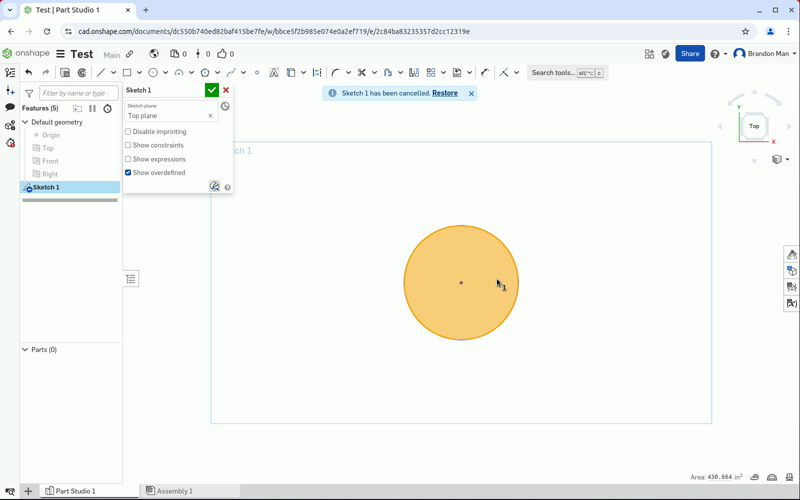
mouse_move(73, 352)
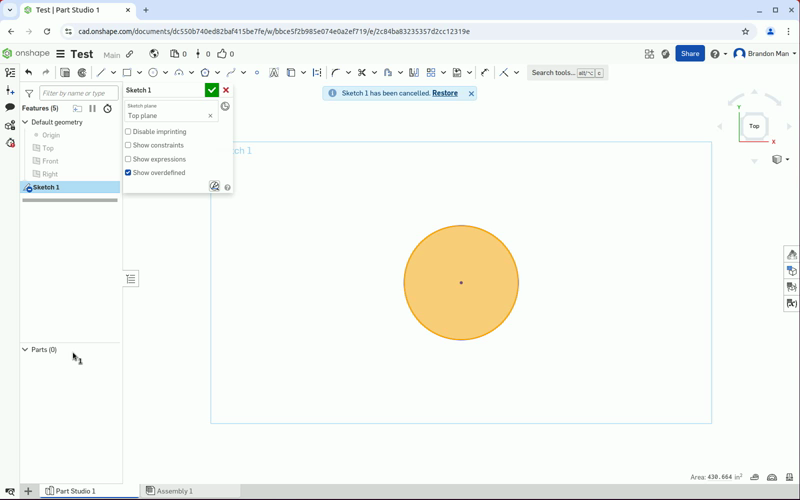
key(shift+y)
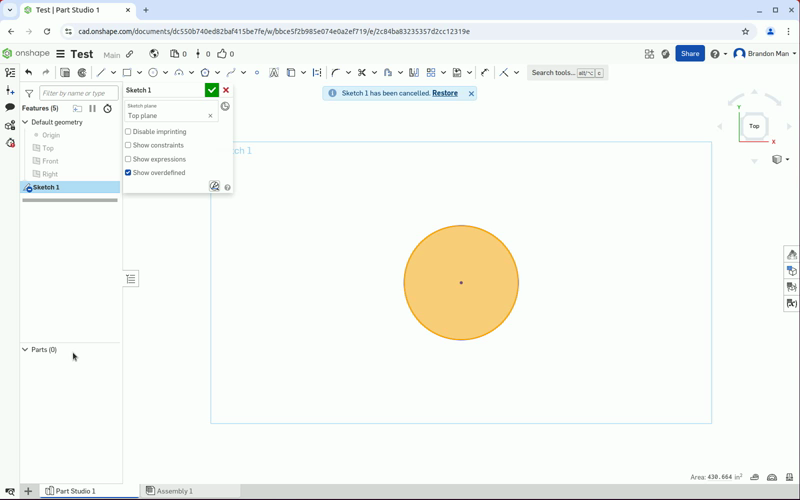
key(shift+e)
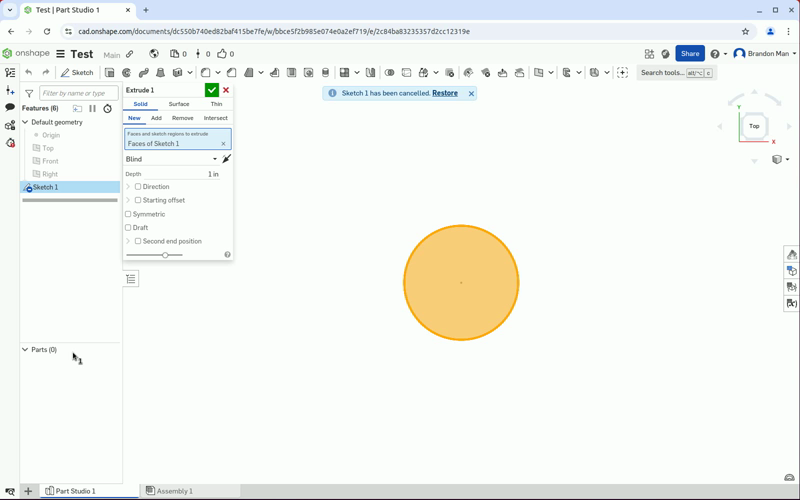
mouse_move(143, 106)
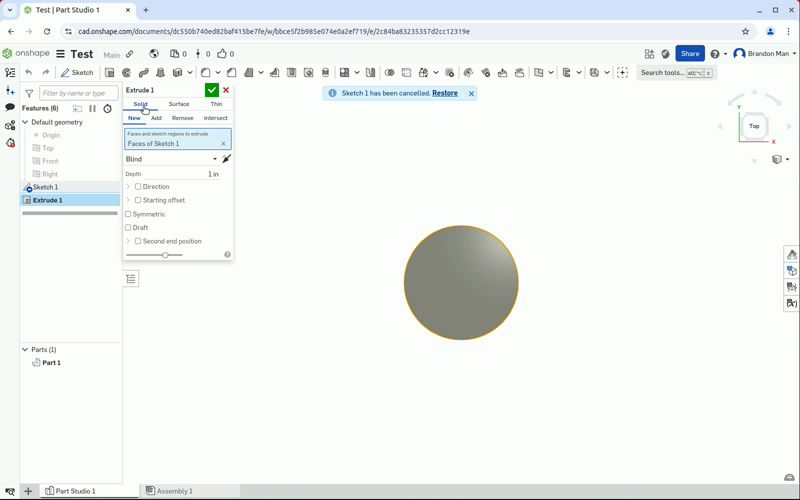
click(143, 106)
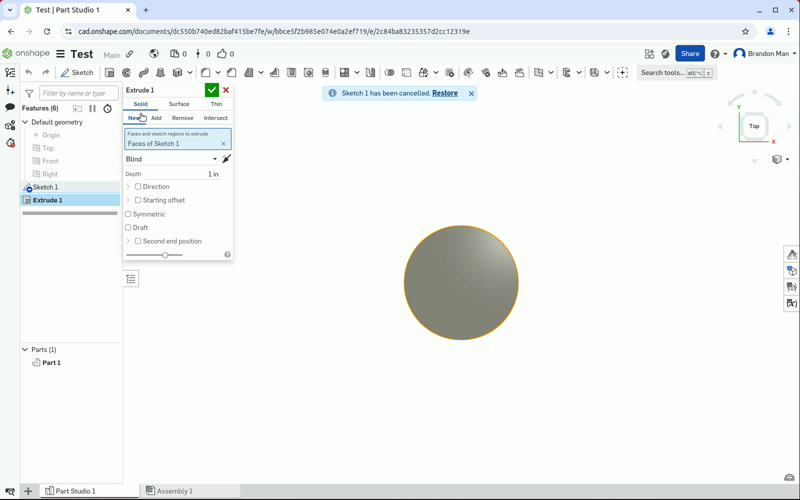
mouse_move(137, 120)
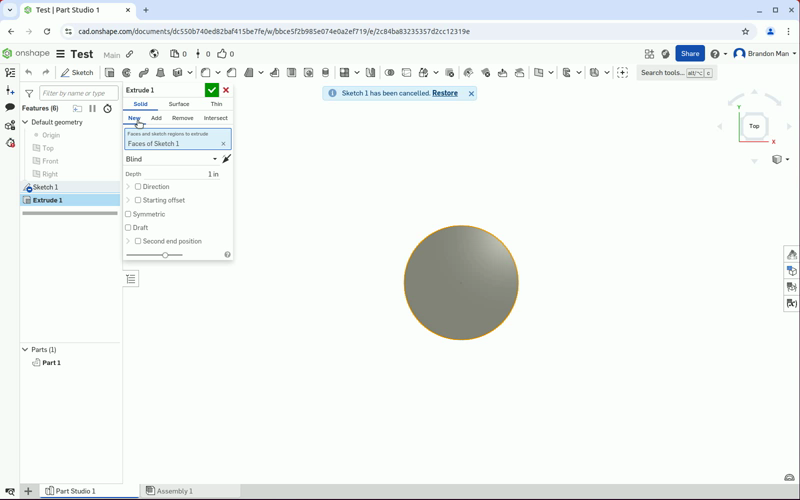
click(137, 120)
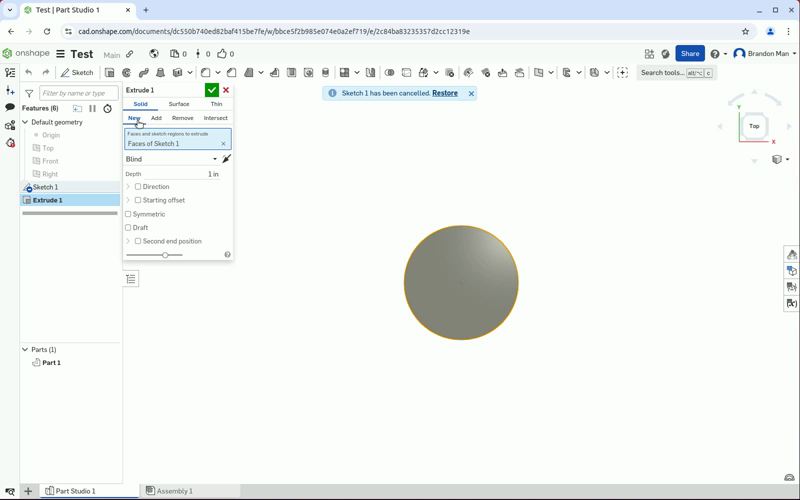
key(tab, 4)
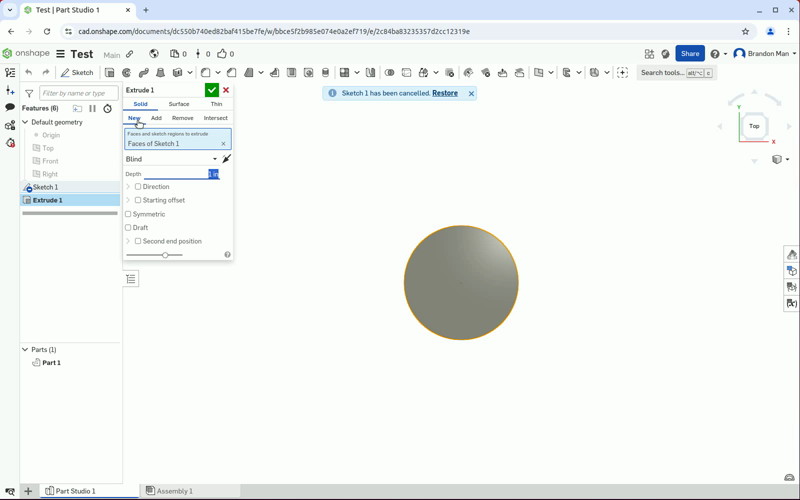
text(13.961)
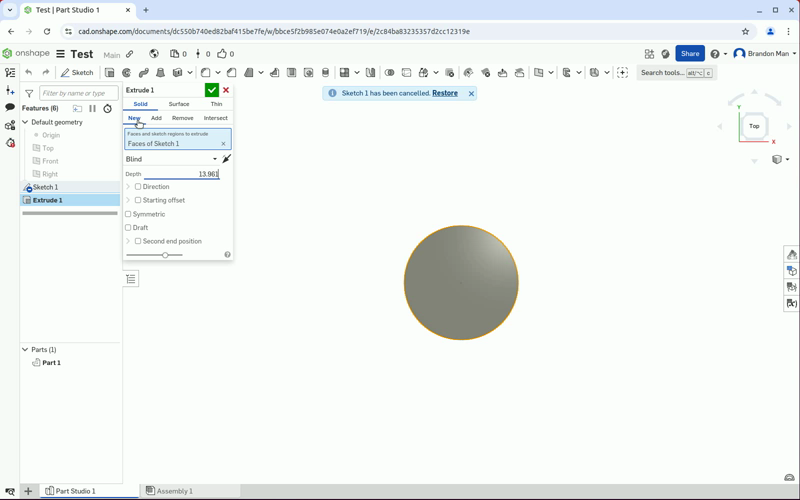
key(enter)
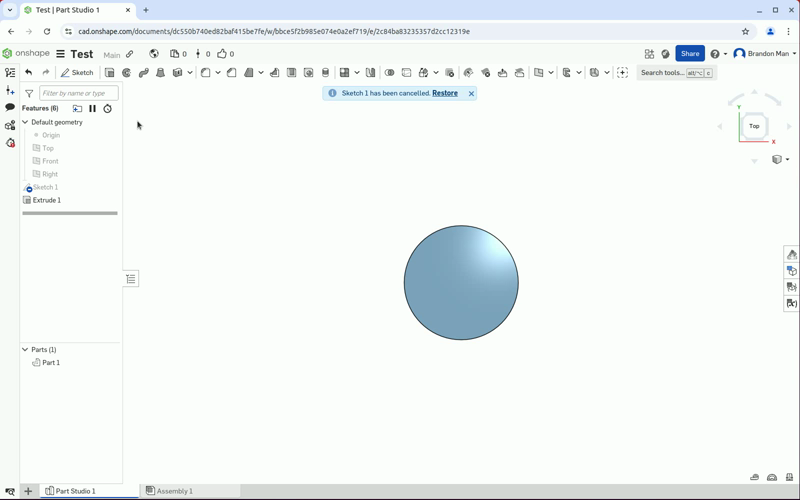
key(shift+h)
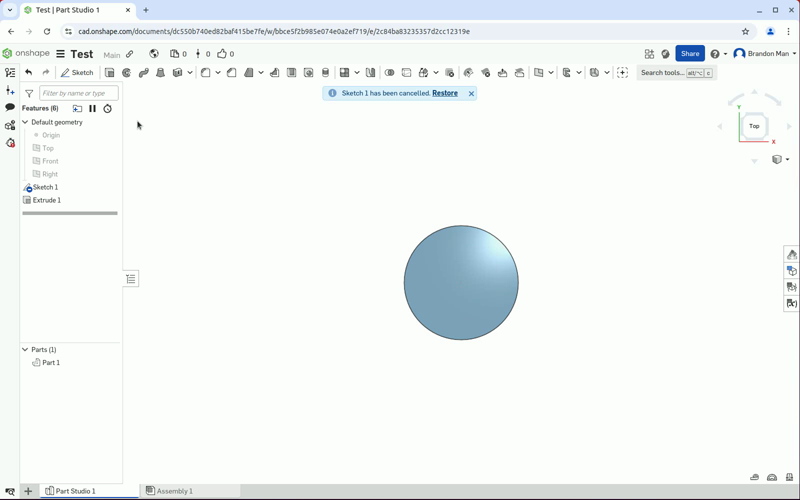
key(shift+h)
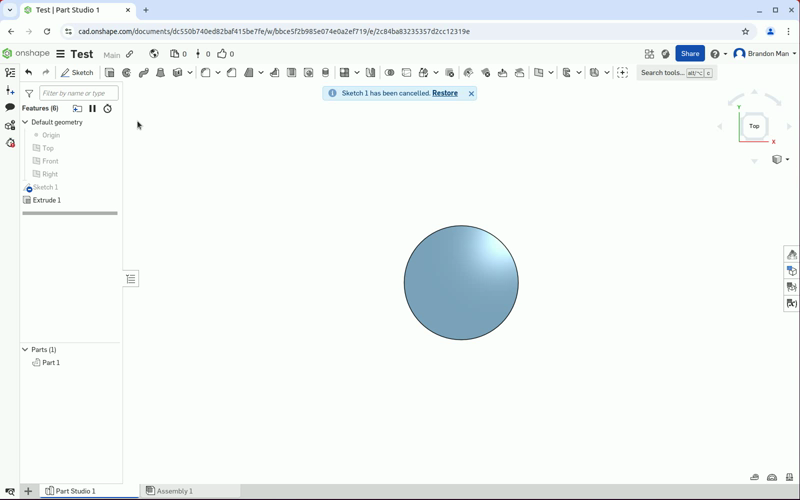
mouse_move(73, 189)
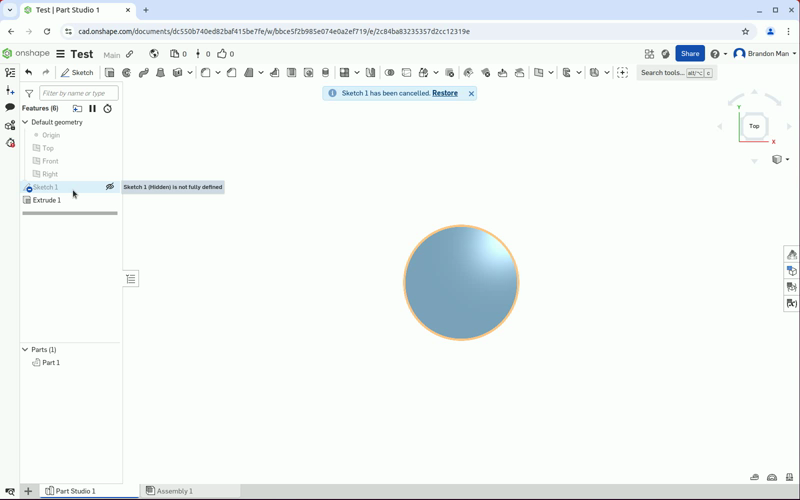
click(73, 189)
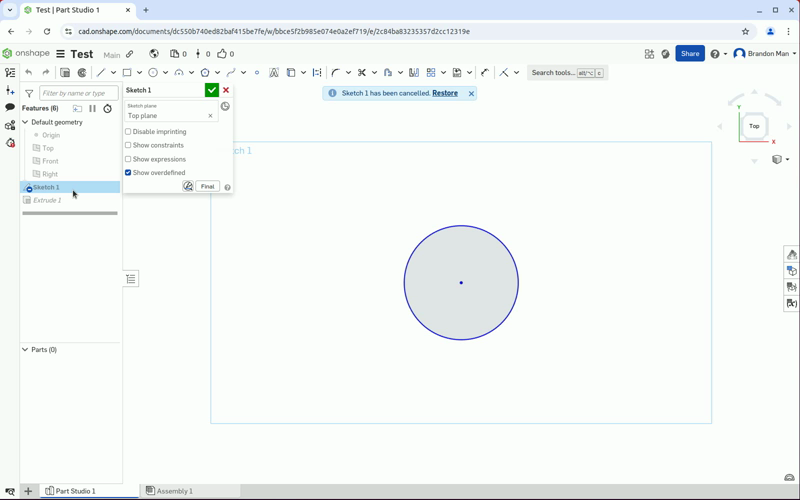
mouse_move(229, 92)
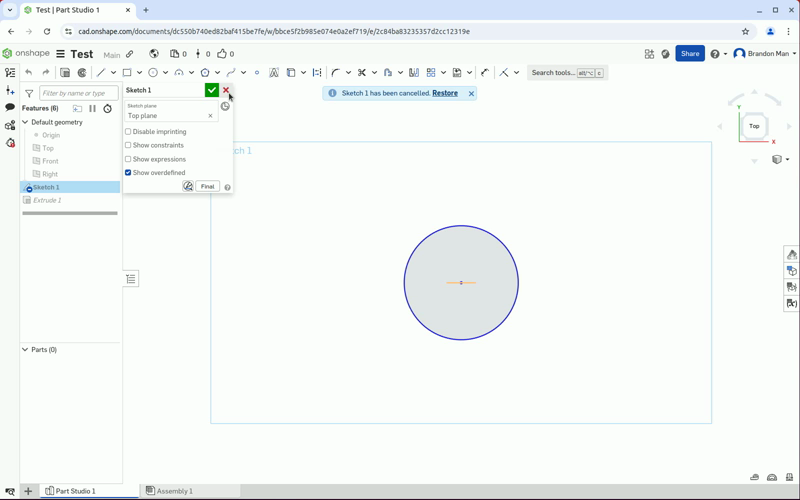
click(229, 92)
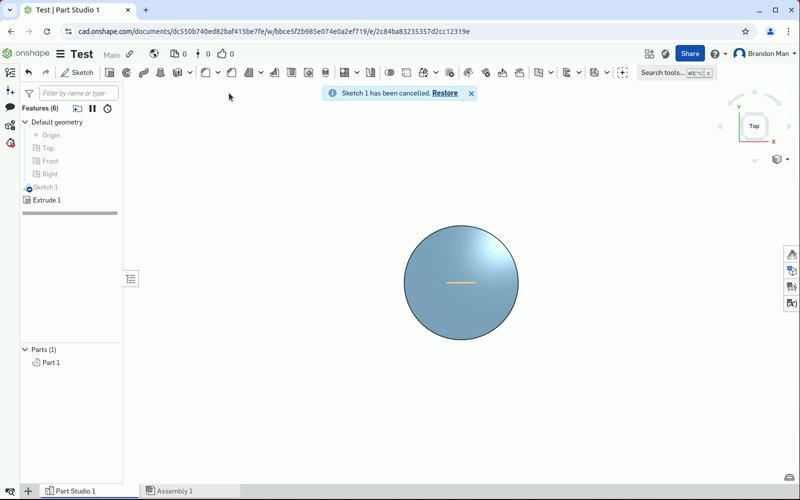
mouse_move(541, 75)
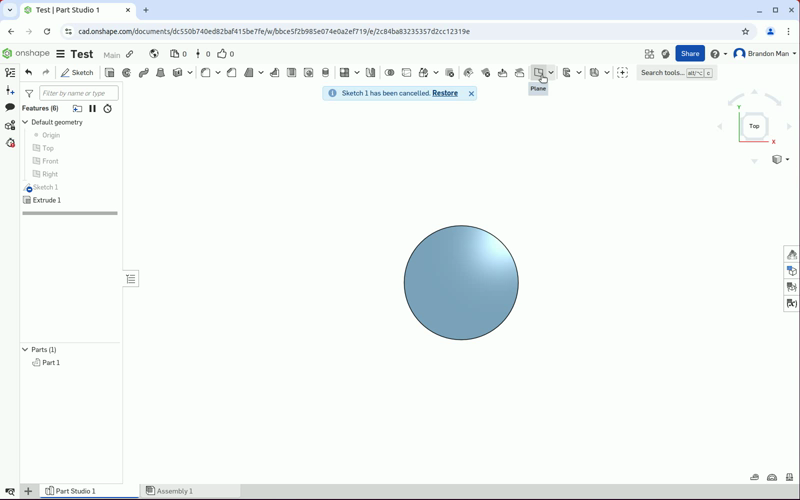
click(541, 75)
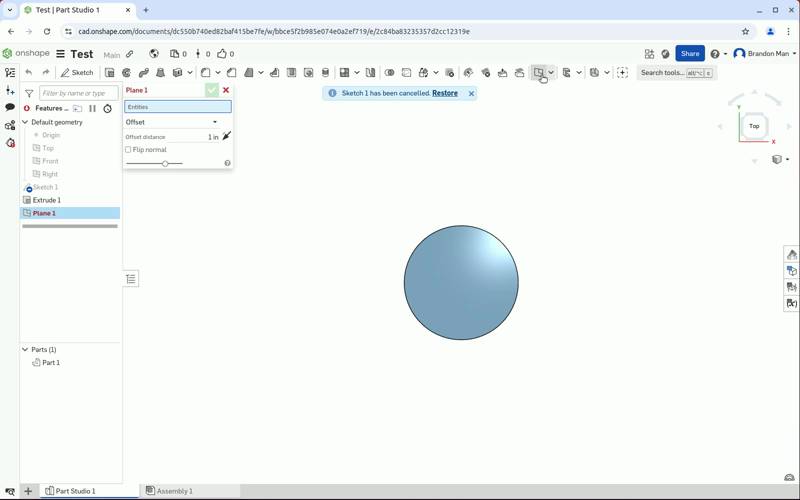
mouse_move(73, 150)
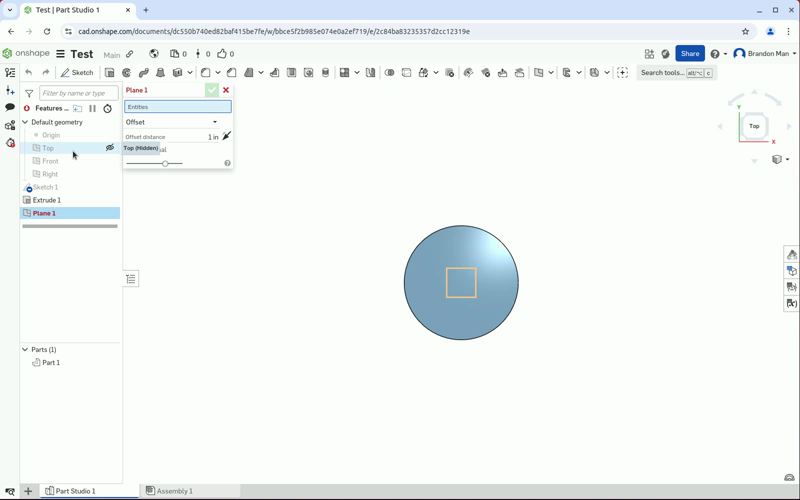
click(73, 150)
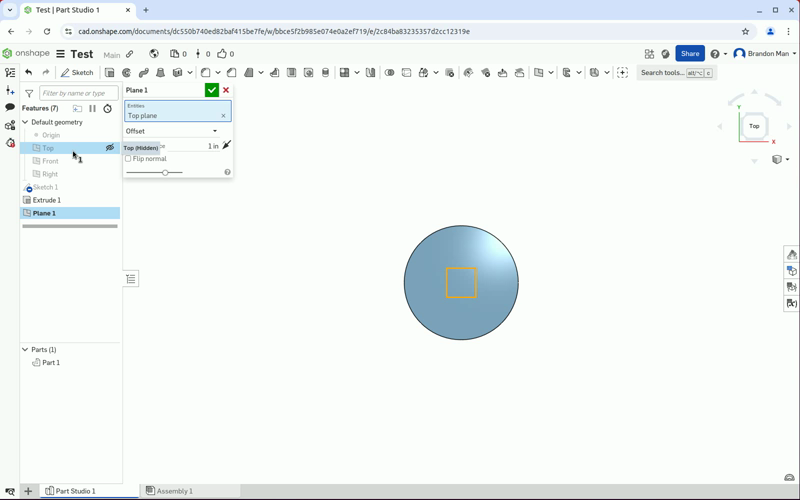
key(tab, 2)
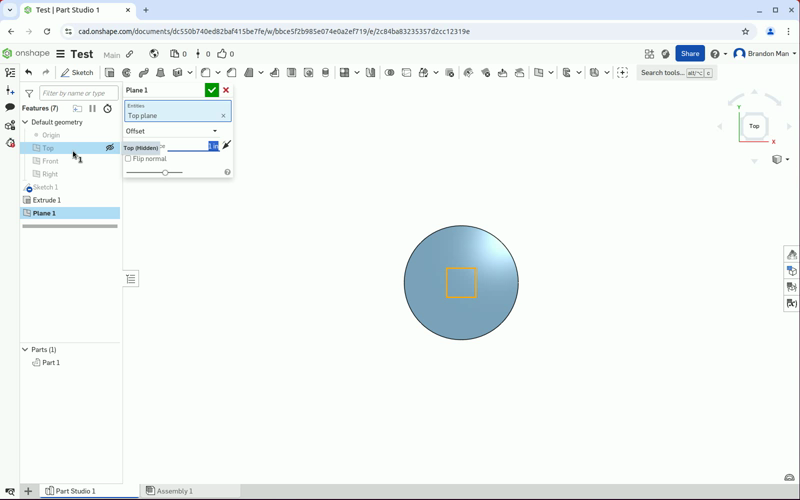
text(13.957)
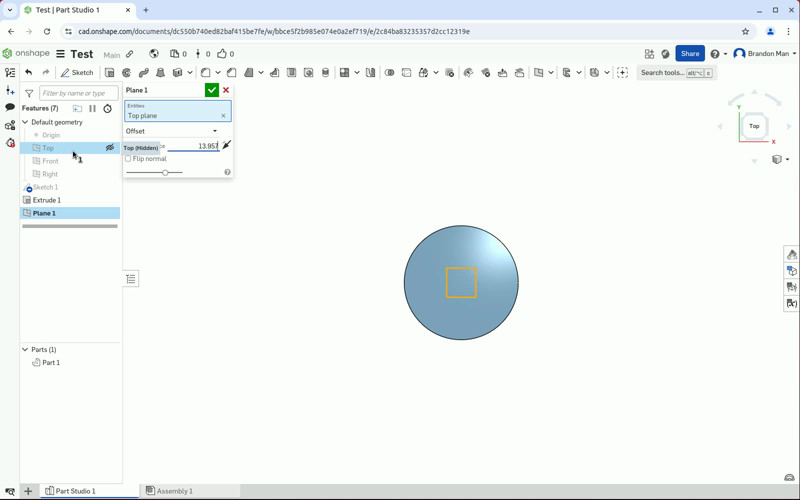
key(enter, 2)
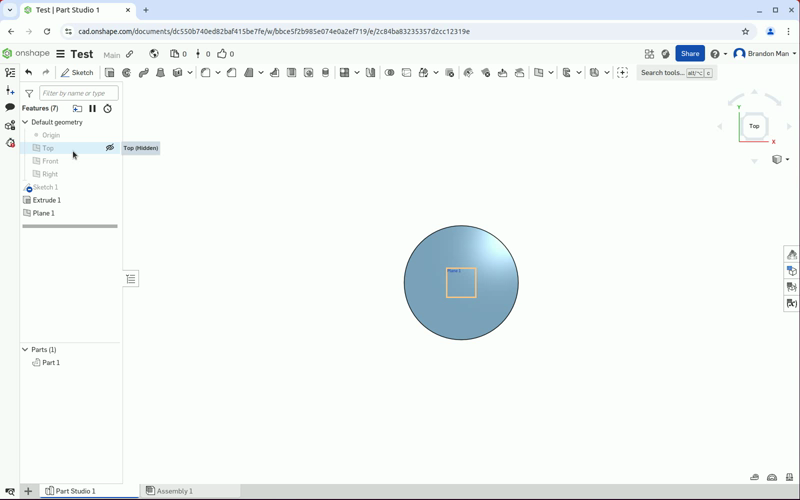
key(shift+s)
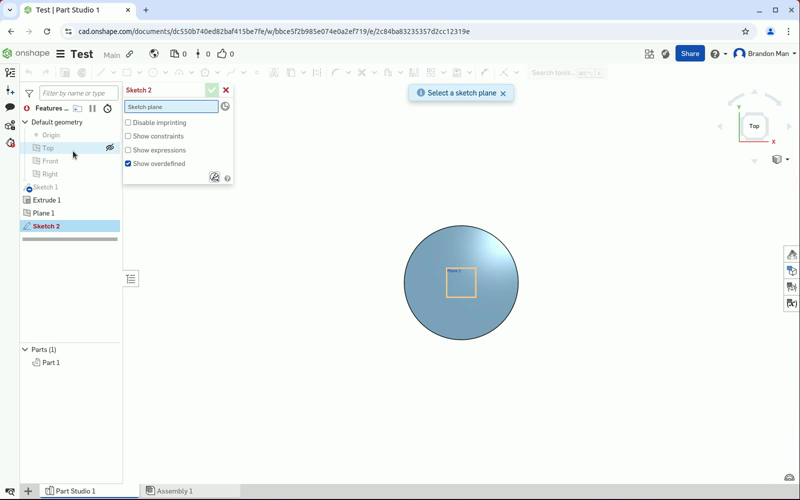
mouse_move(73, 215)
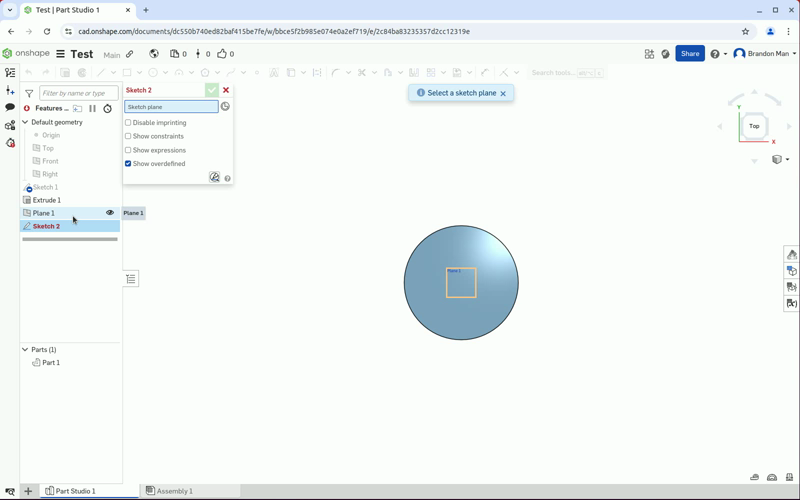
click(73, 215)
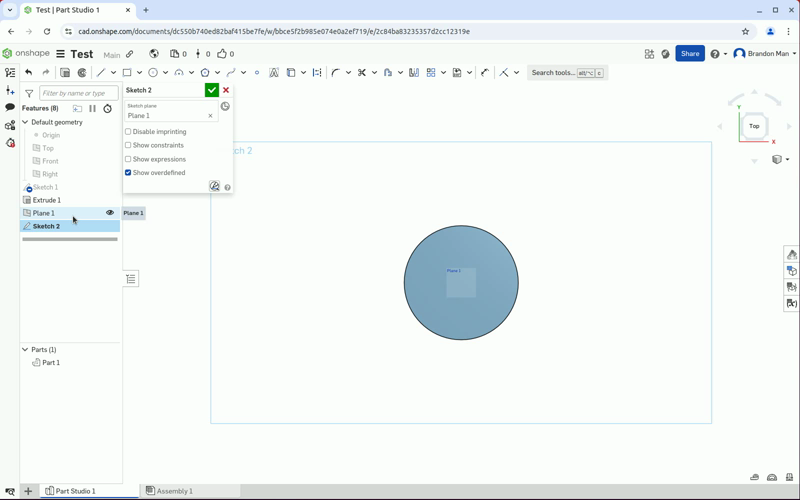
mouse_move(73, 352)
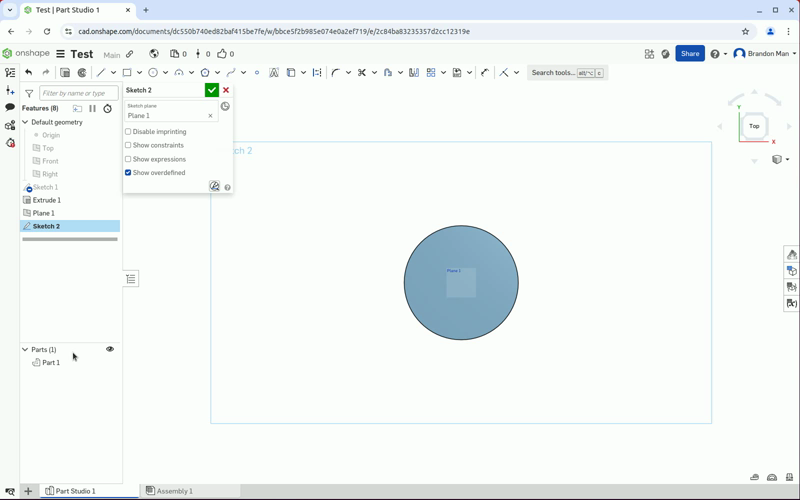
key(y)
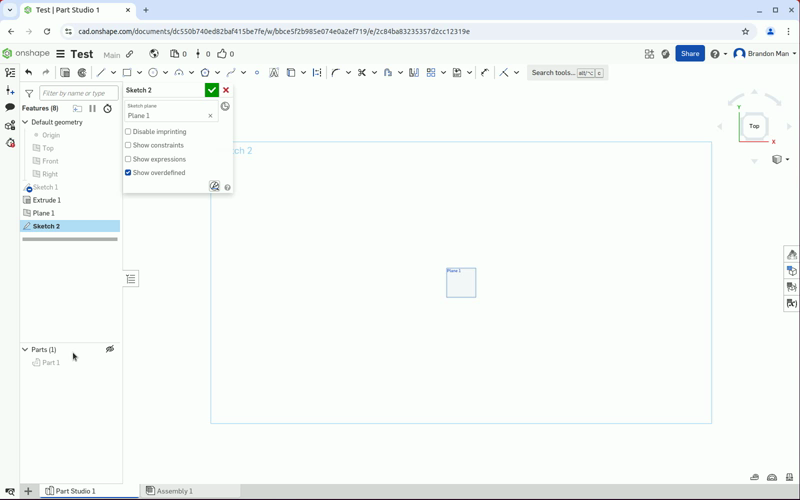
key(l)
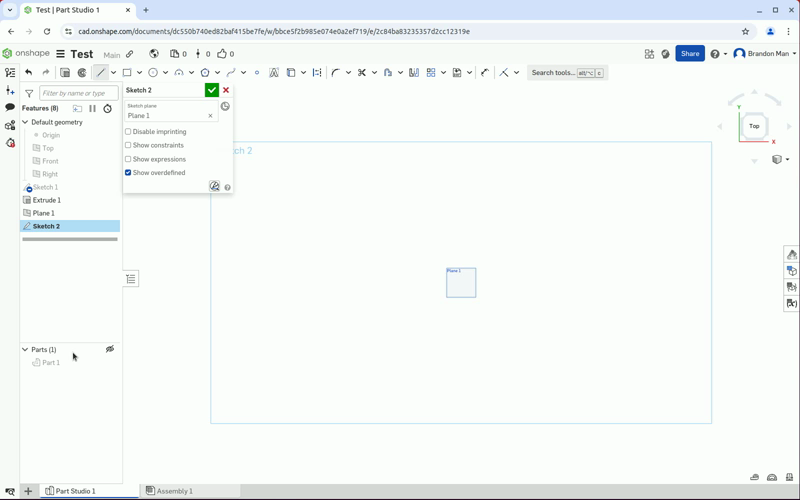
key_down(shift)
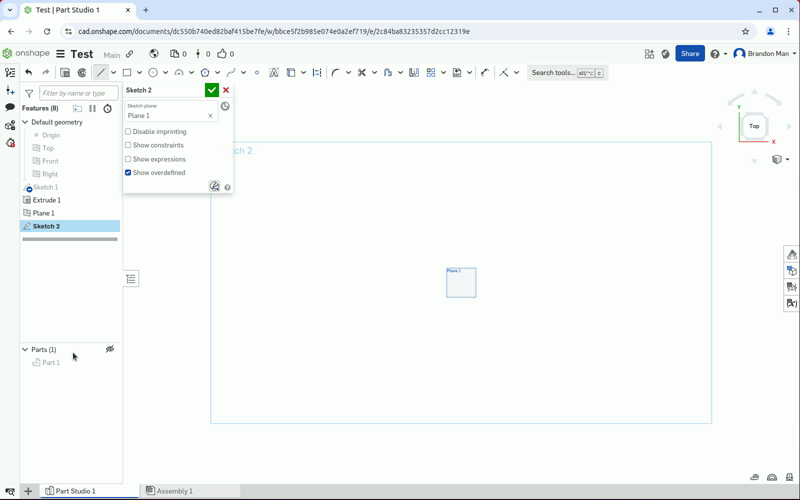
mouse_move(438, 260)
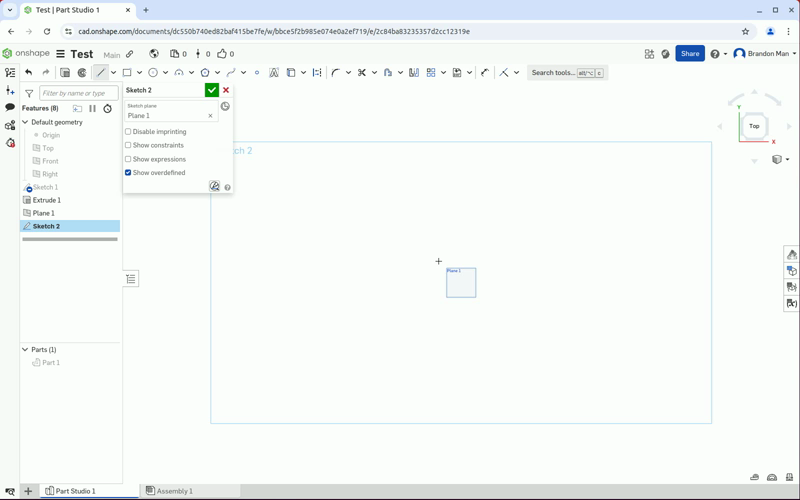
click(438, 260)
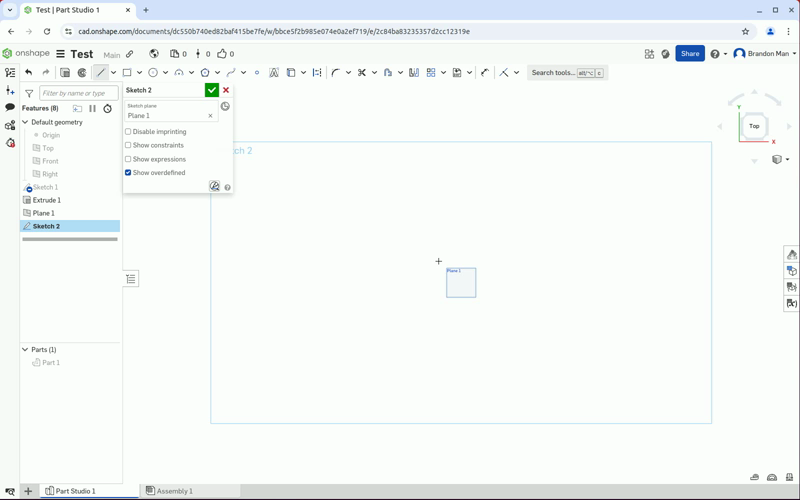
key_up(shift)
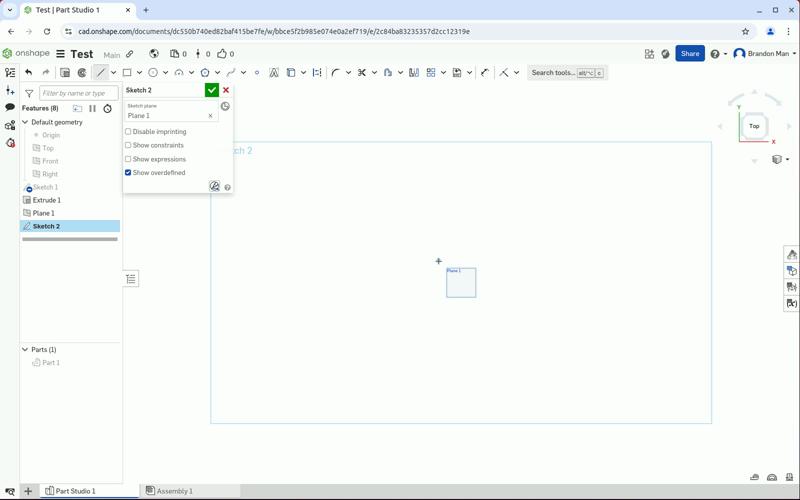
key_down(shift)
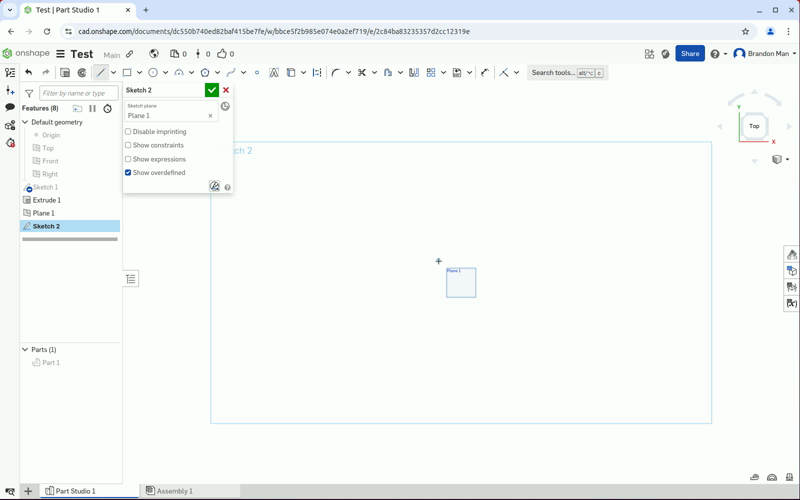
mouse_move(468, 260)
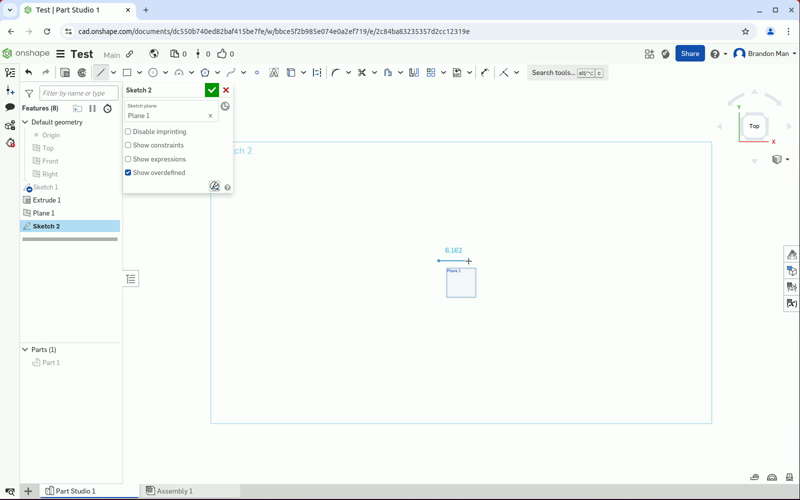
mouse_move(483, 260)
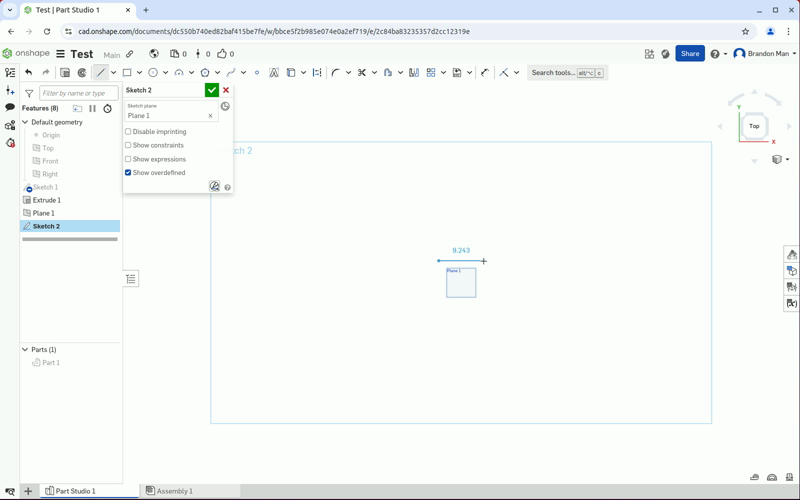
click(483, 260)
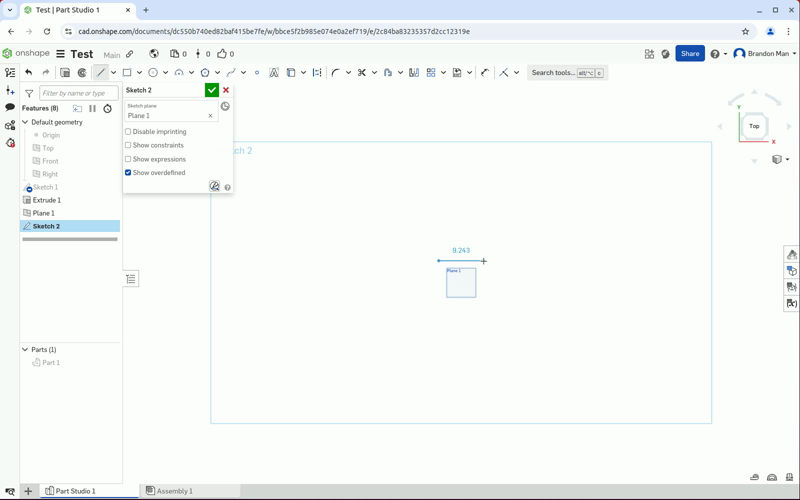
key_up(shift)
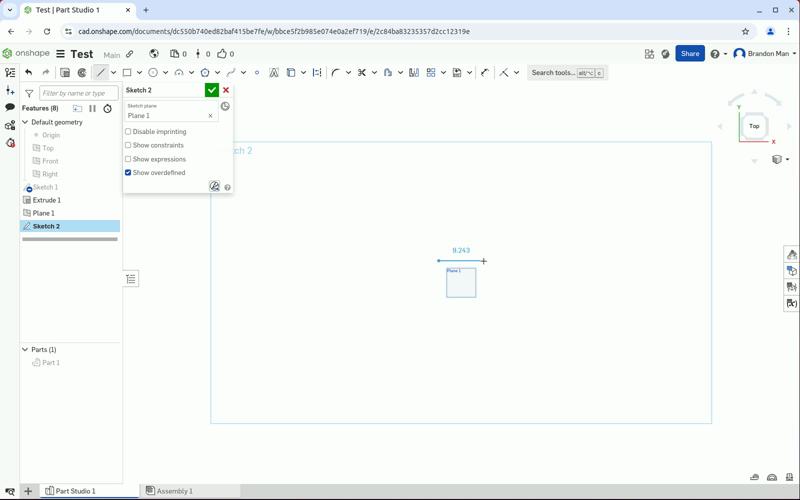
key_down(shift)
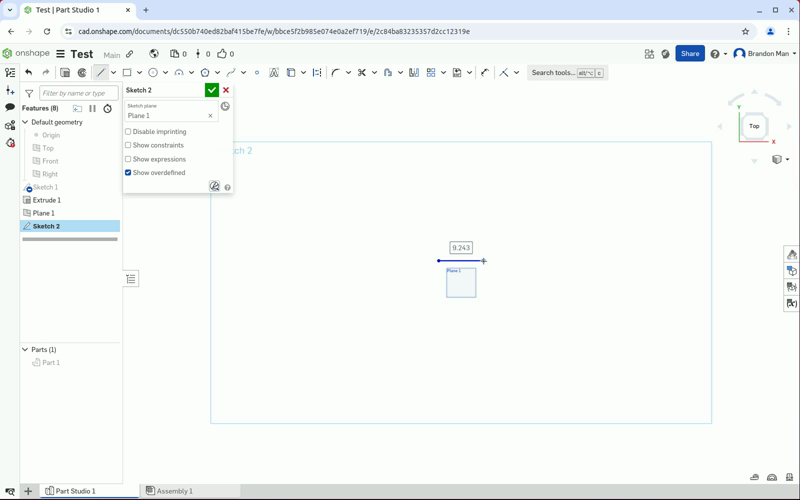
mouse_move(513, 260)
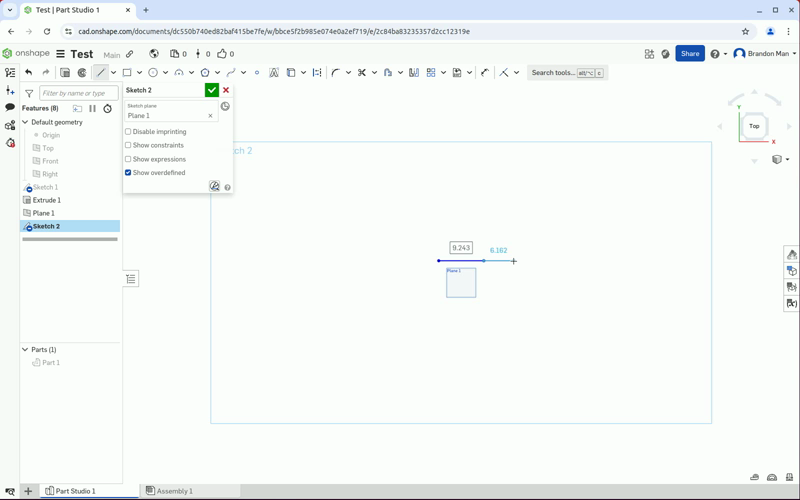
mouse_move(483, 243)
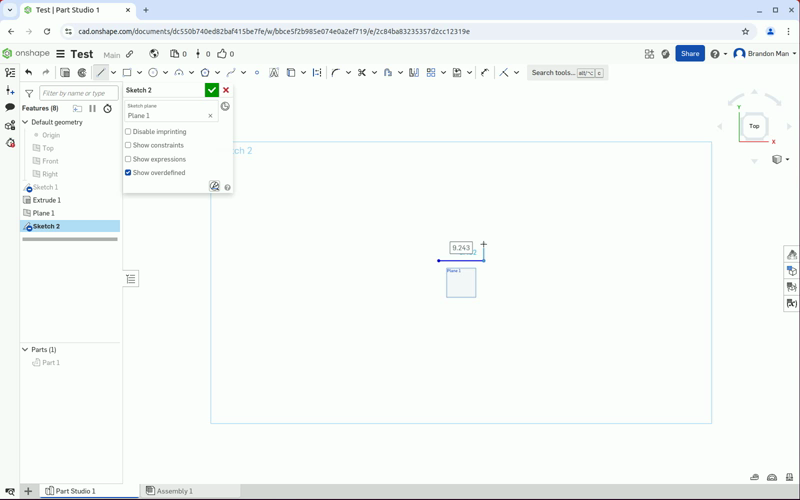
click(483, 243)
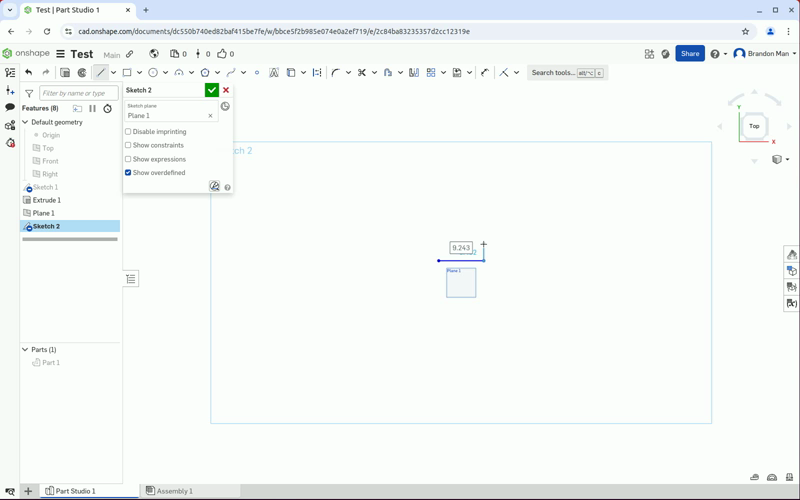
key_up(shift)
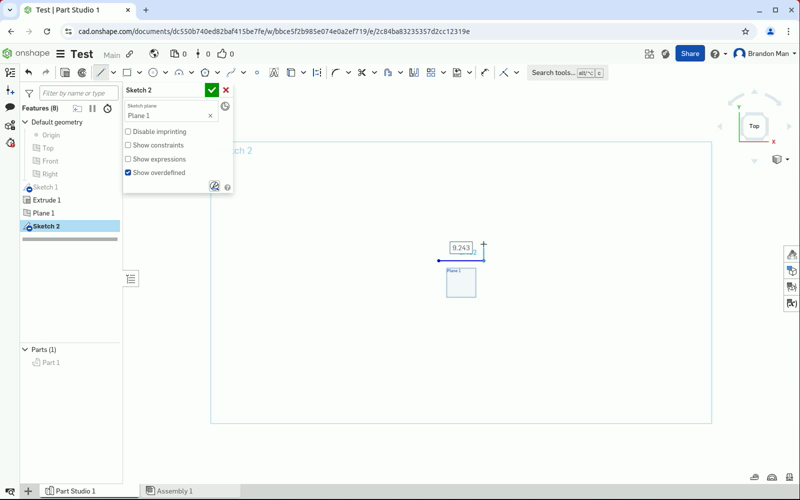
key_down(shift)
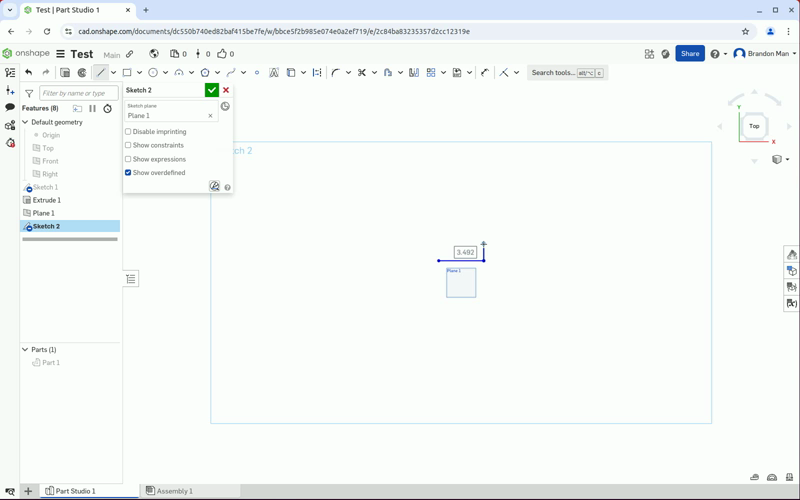
mouse_move(513, 243)
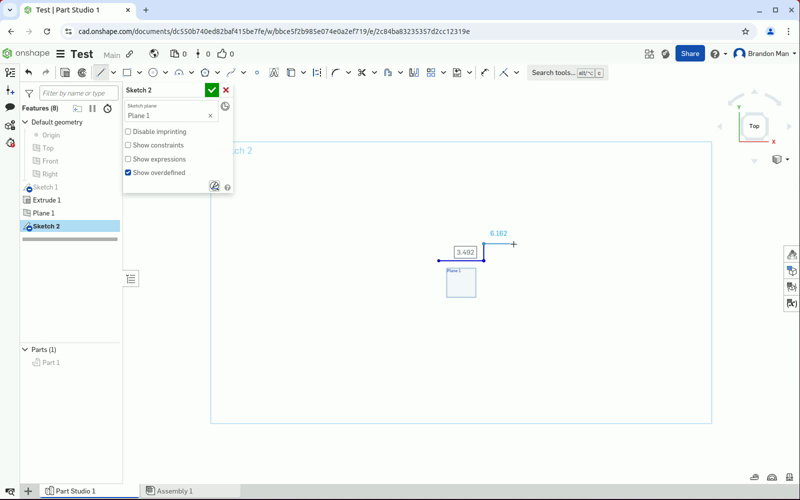
mouse_move(438, 243)
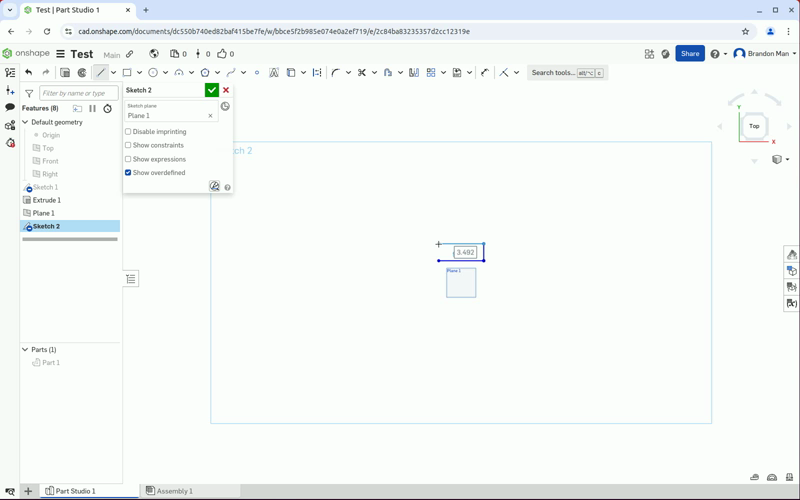
click(438, 243)
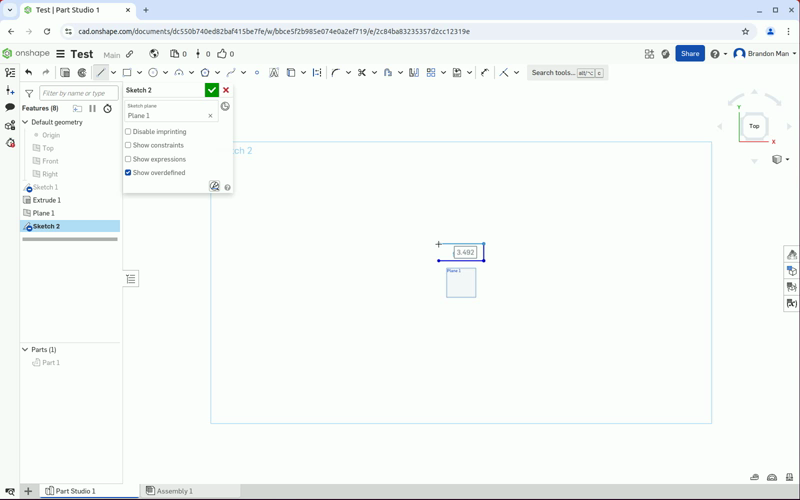
key_up(shift)
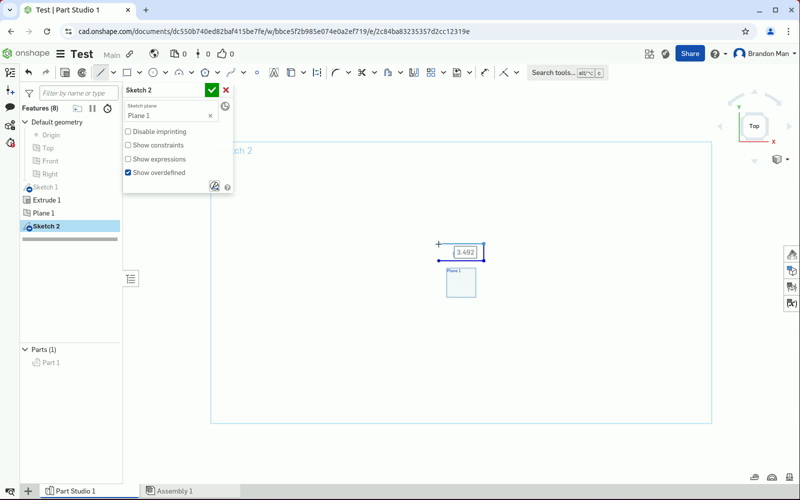
mouse_move(468, 243)
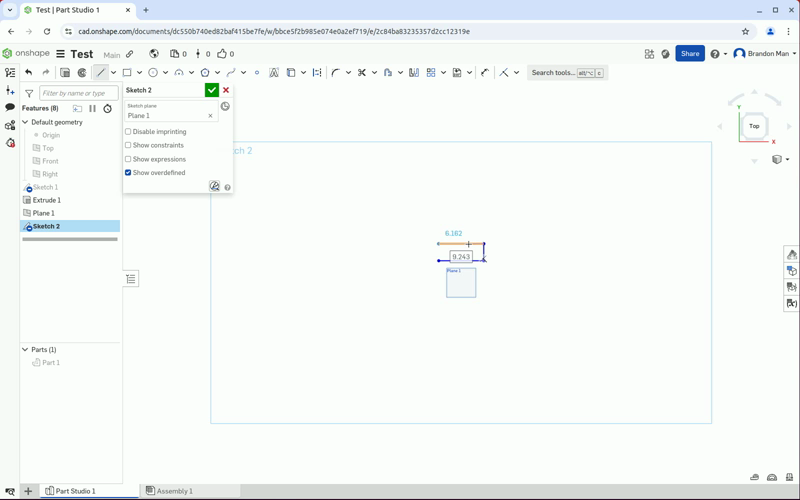
key_down(shift)
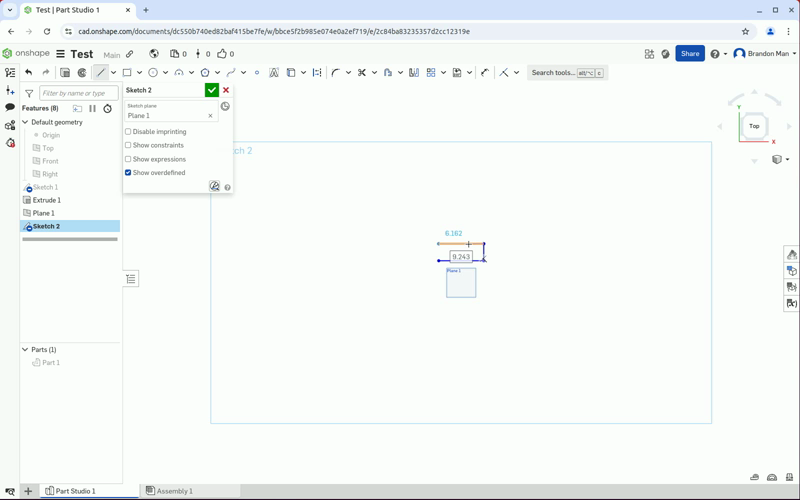
mouse_move(438, 260)
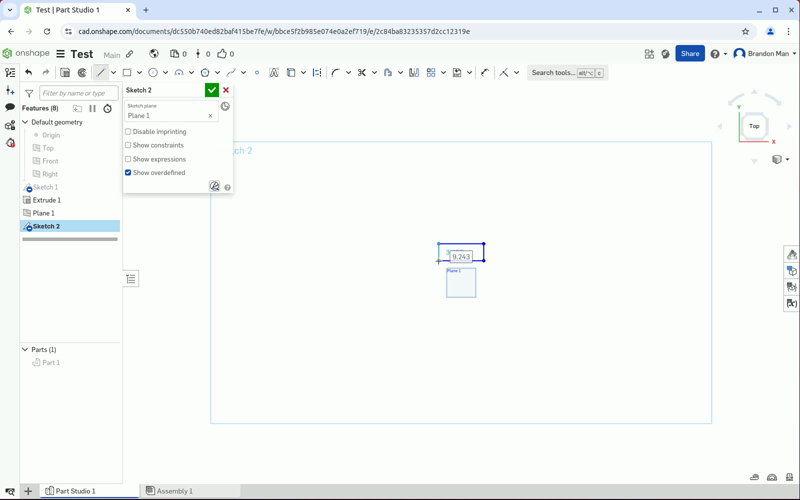
key_up(shift)
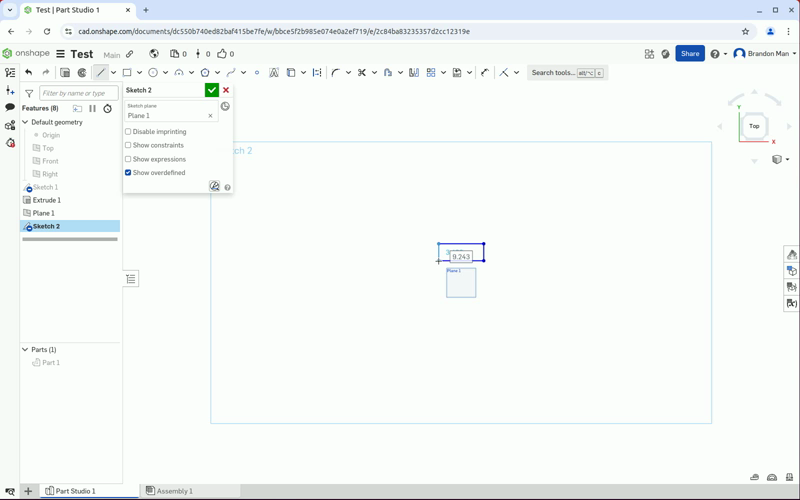
click(438, 260)
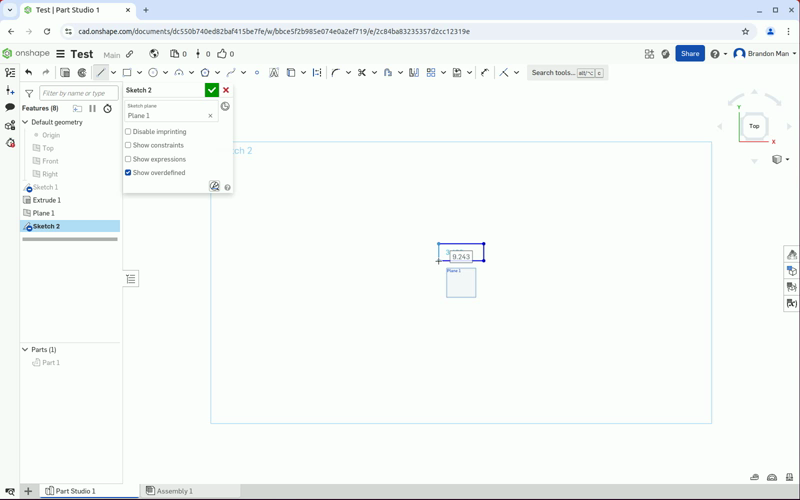
key(esc)
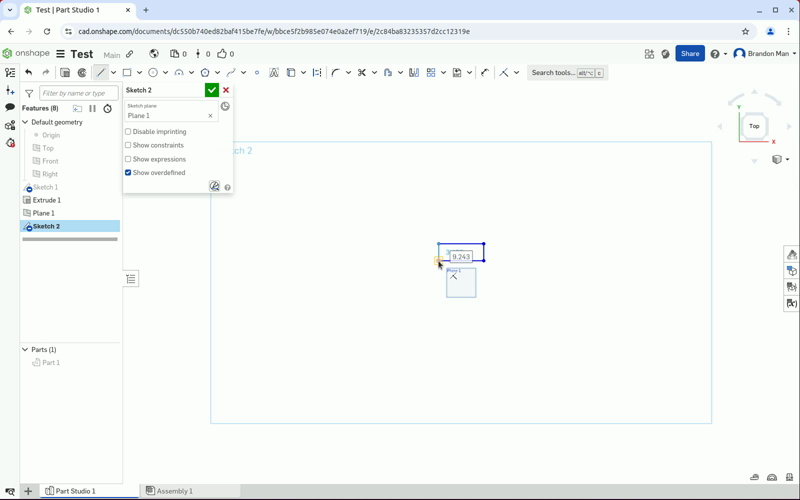
mouse_move(466, 247)
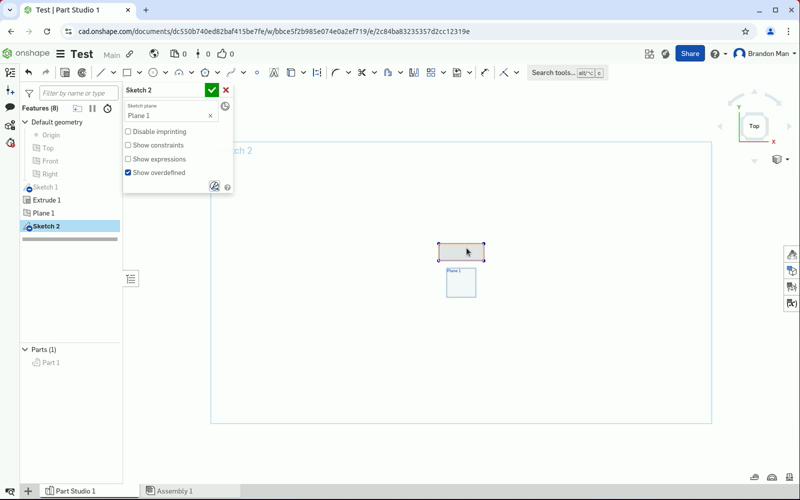
scroll(6)
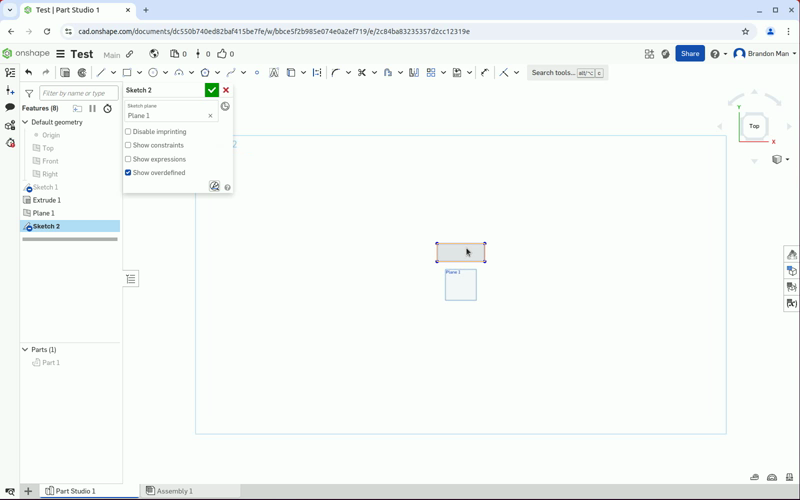
scroll(6)
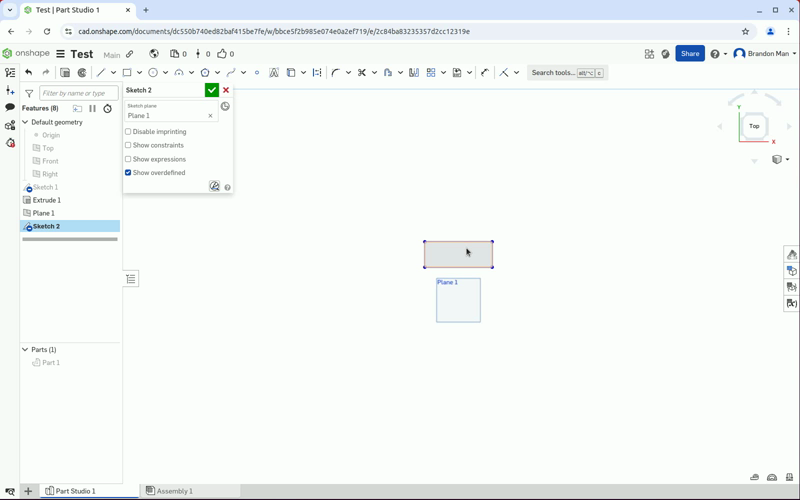
scroll(6)
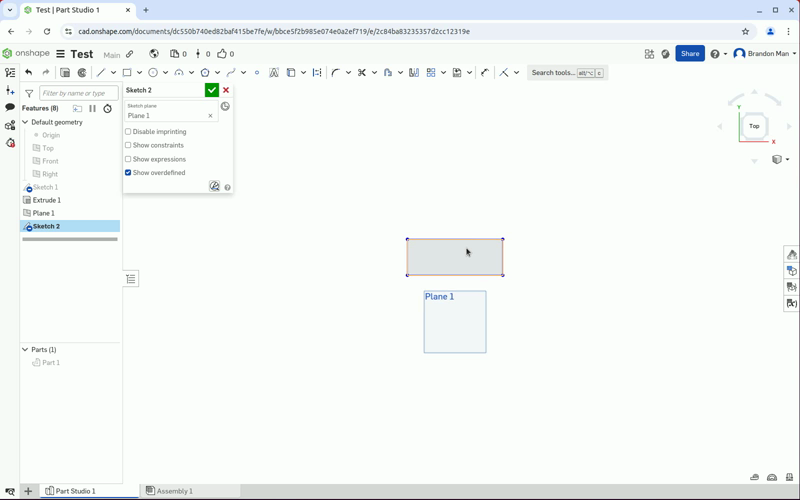
scroll(6)
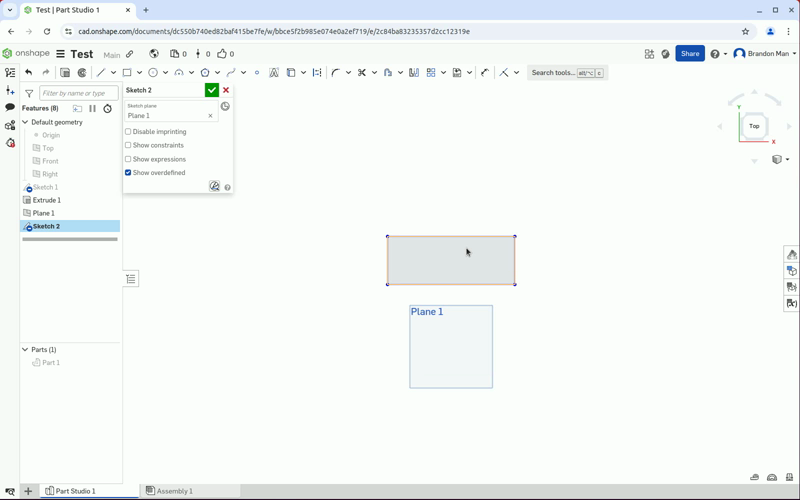
scroll(6)
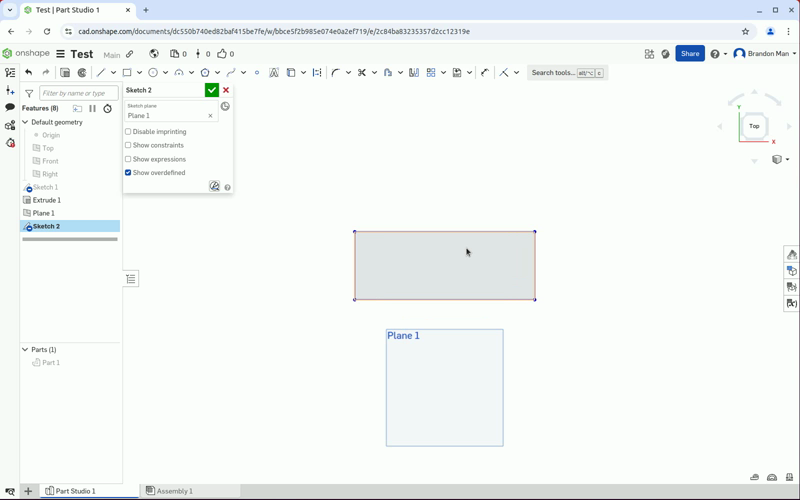
scroll(6)
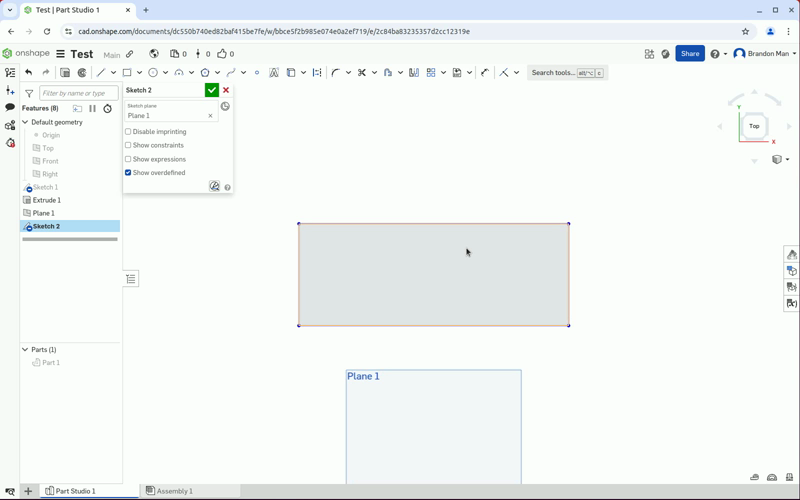
scroll(6)
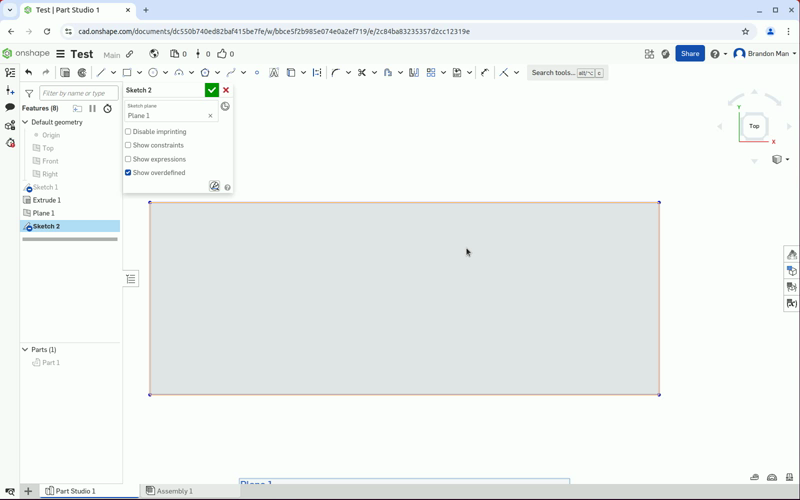
click(466, 247)
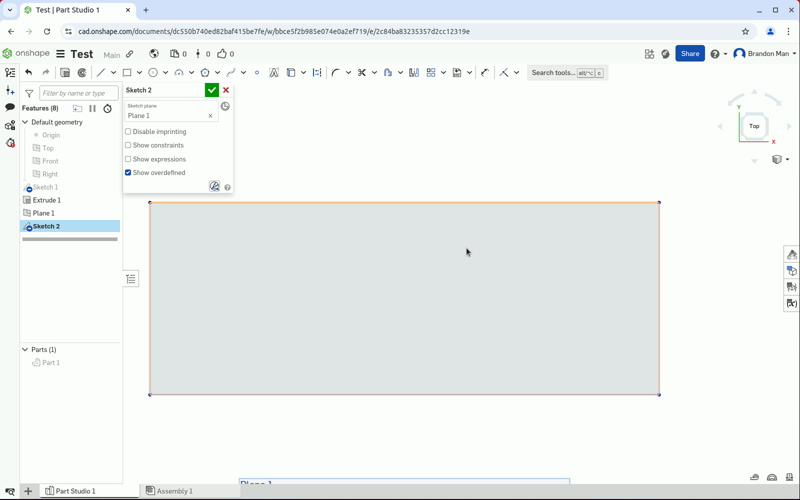
scroll(-6)
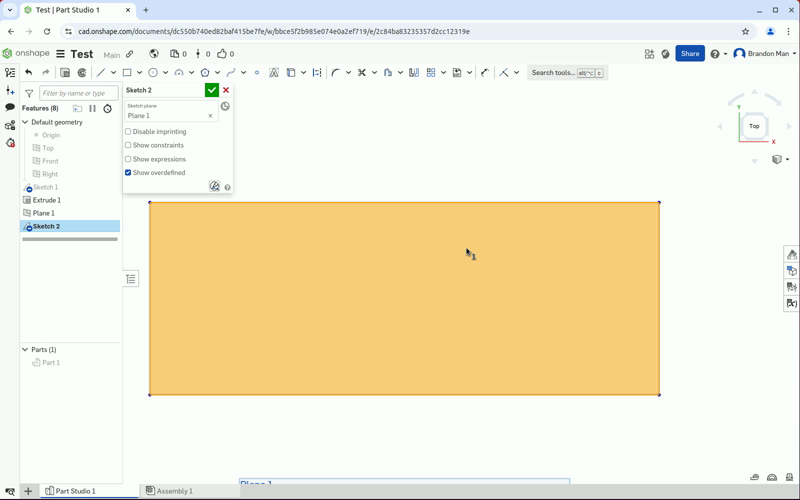
scroll(-6)
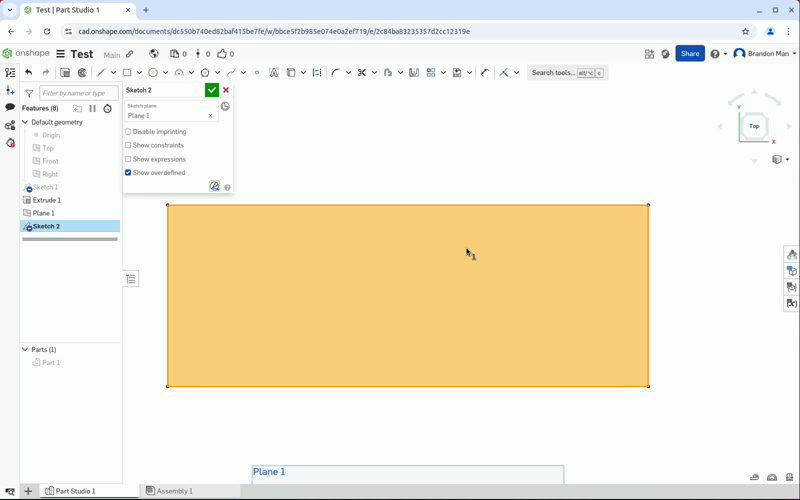
scroll(-6)
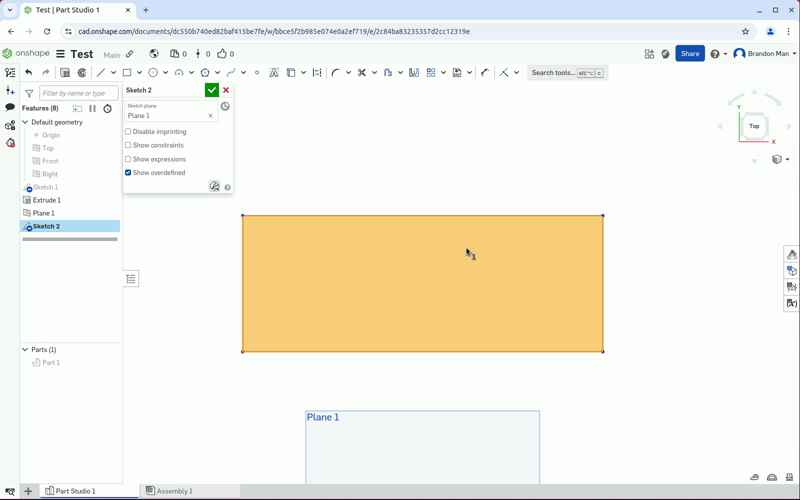
scroll(-6)
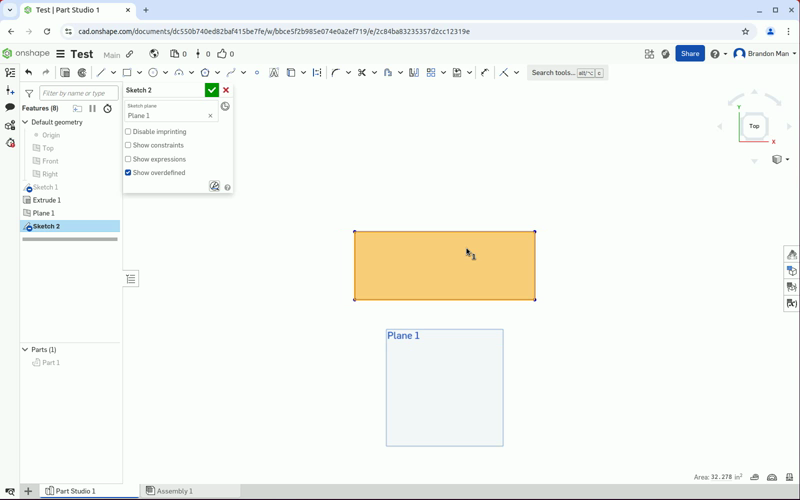
scroll(-6)
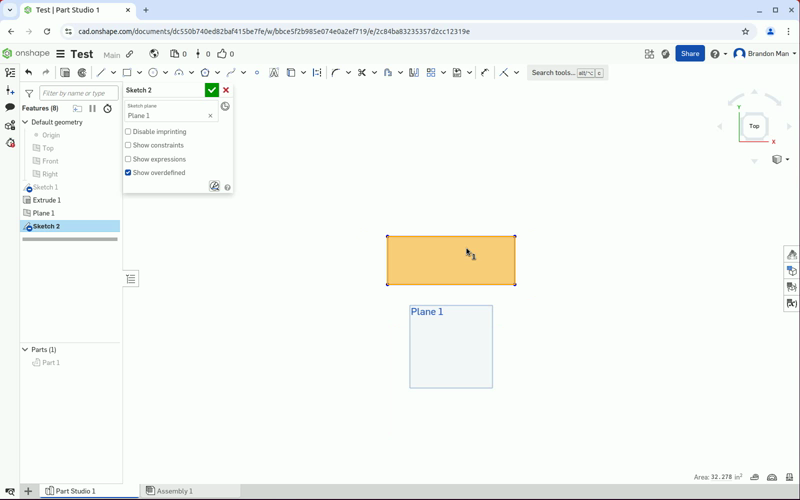
scroll(-6)
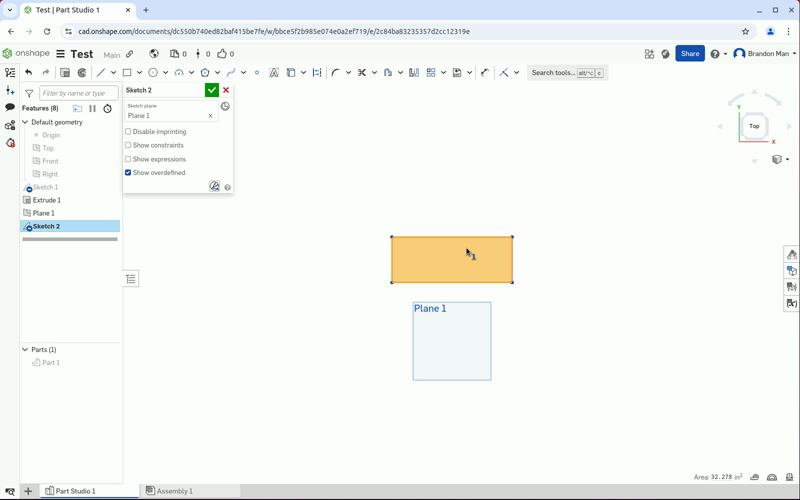
scroll(-6)
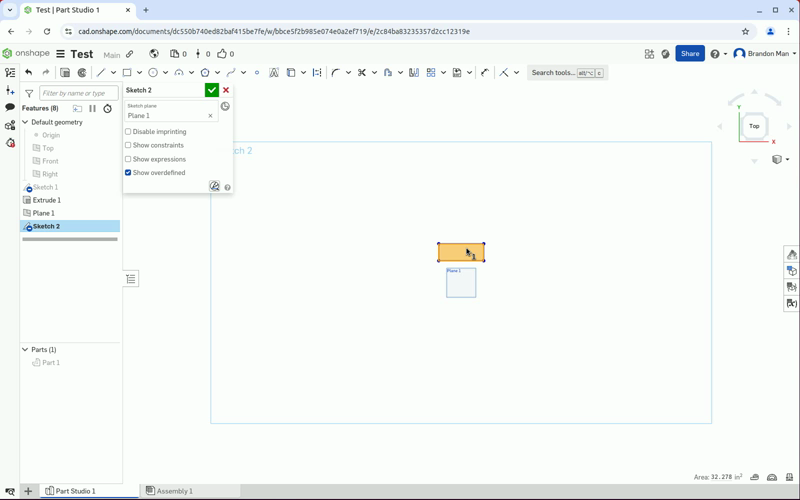
mouse_move(73, 352)
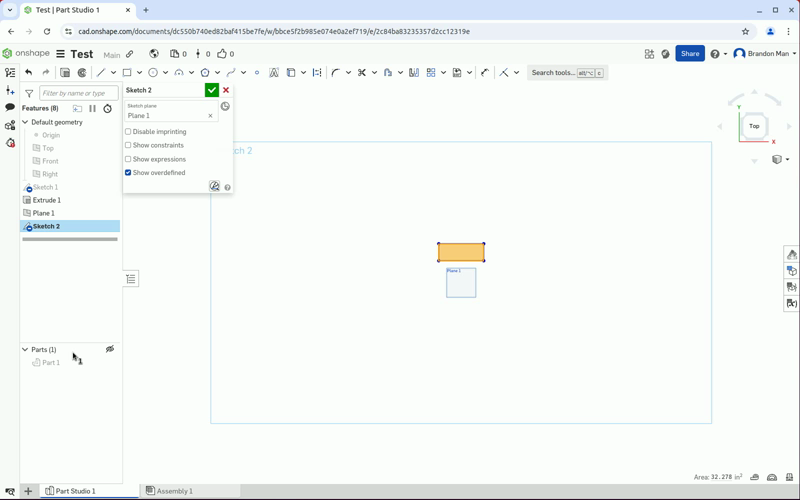
key(shift+y)
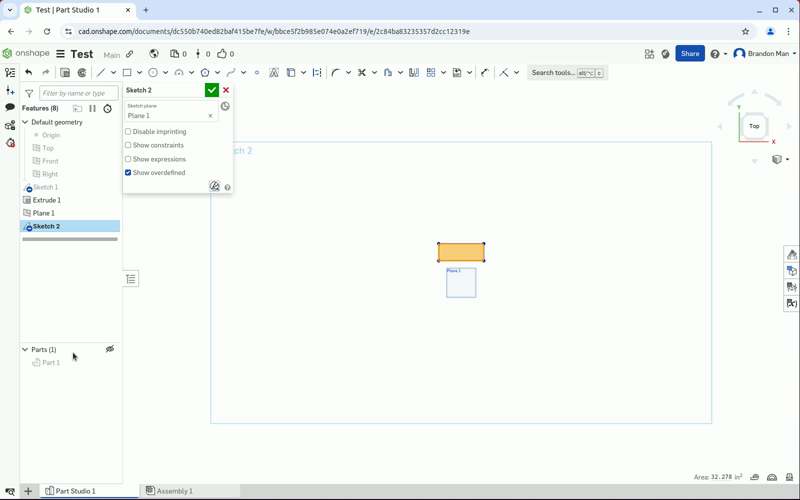
key(shift+e)
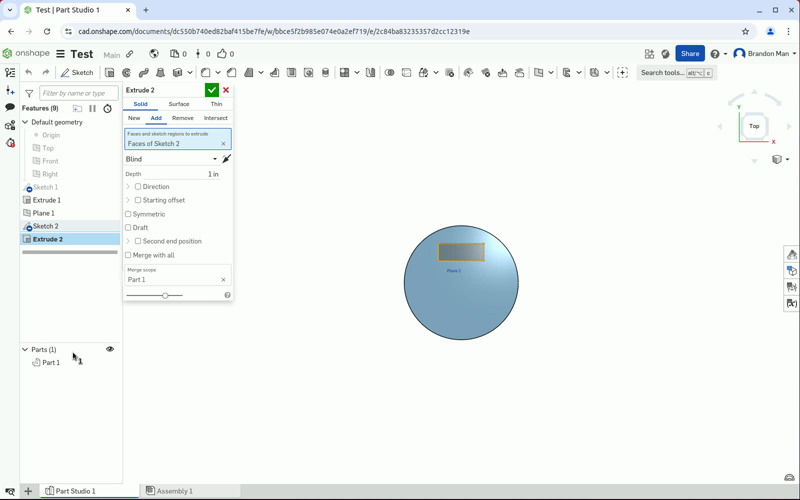
mouse_move(143, 106)
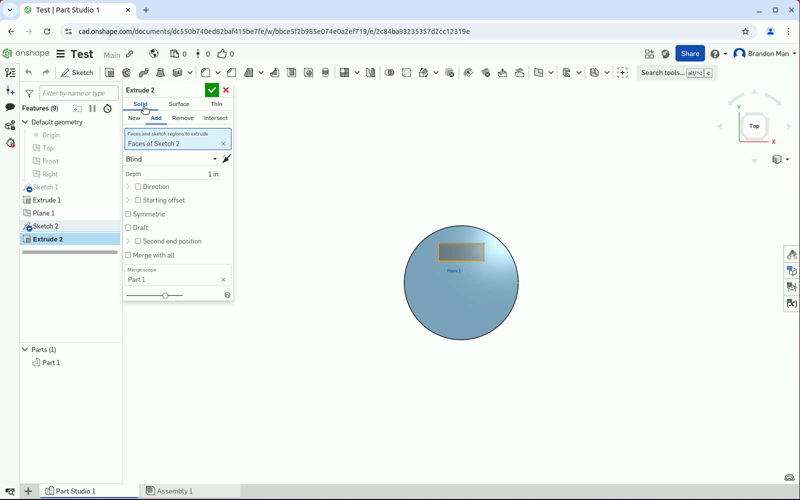
click(143, 106)
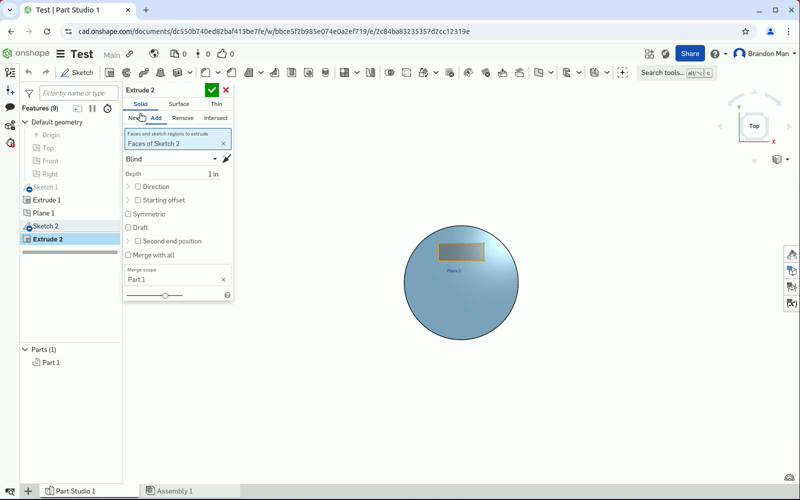
mouse_move(137, 120)
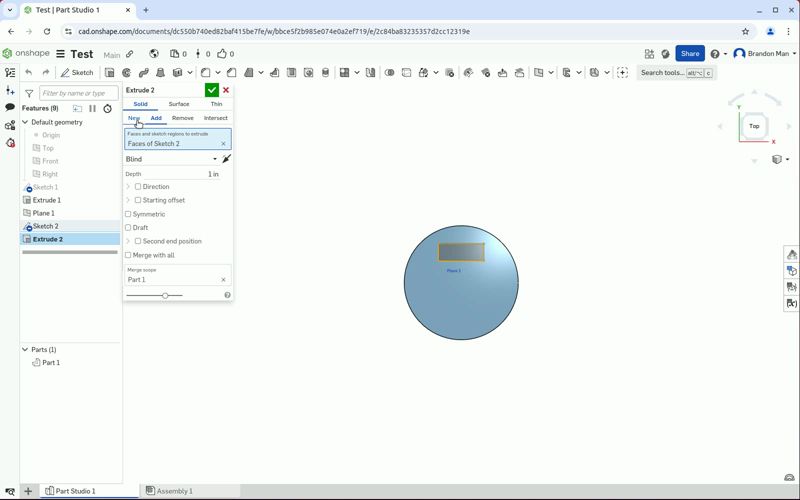
click(137, 120)
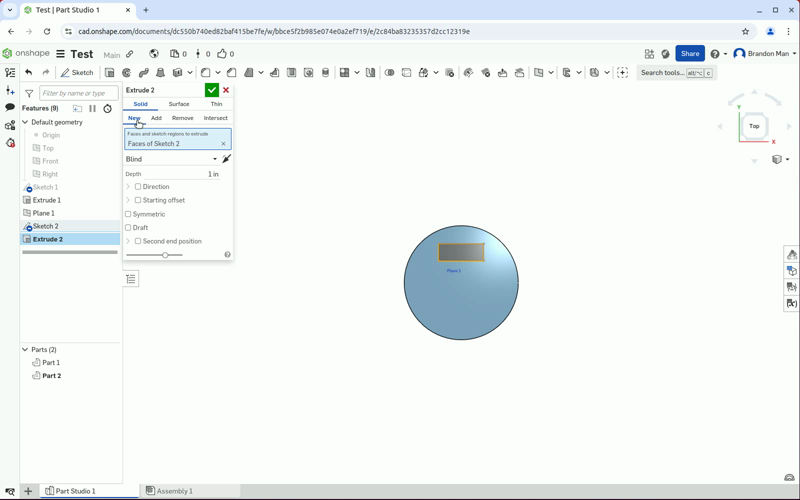
key(tab, 4)
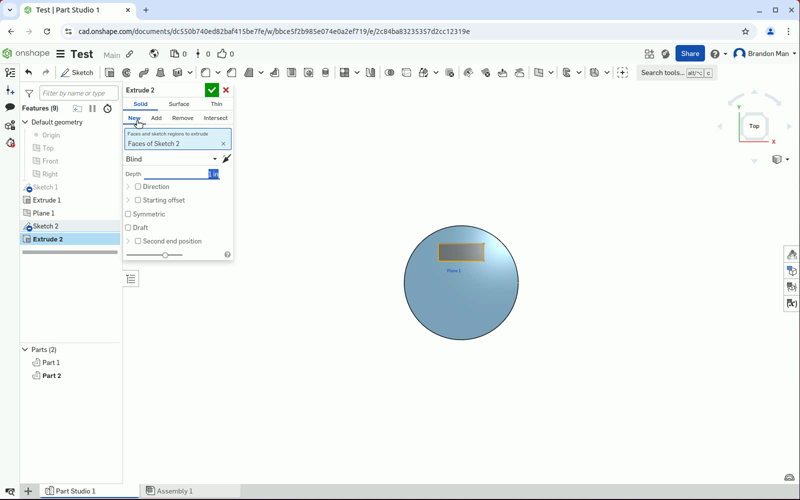
text(9.147)
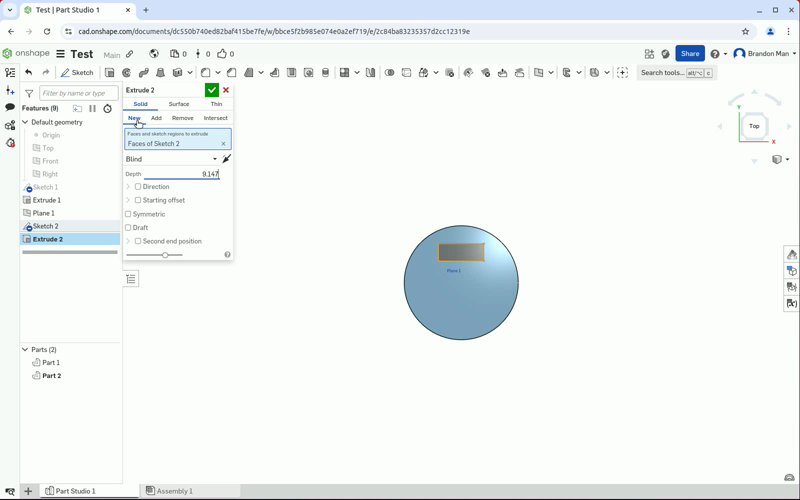
key(enter)
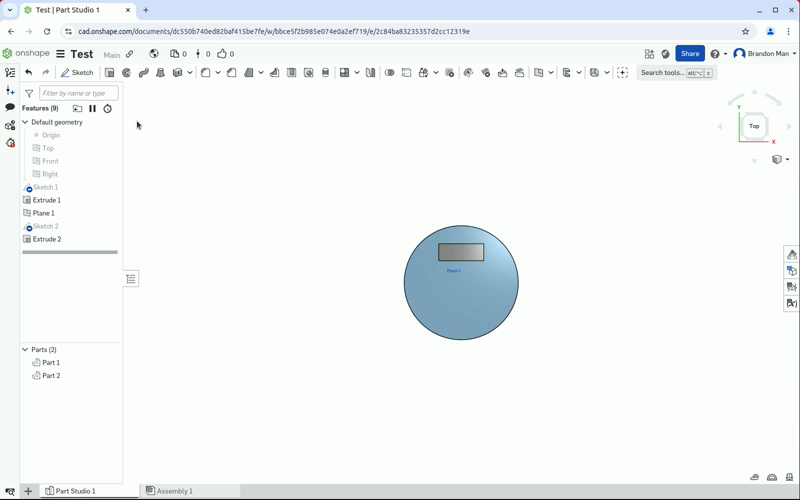
key(shift+h)
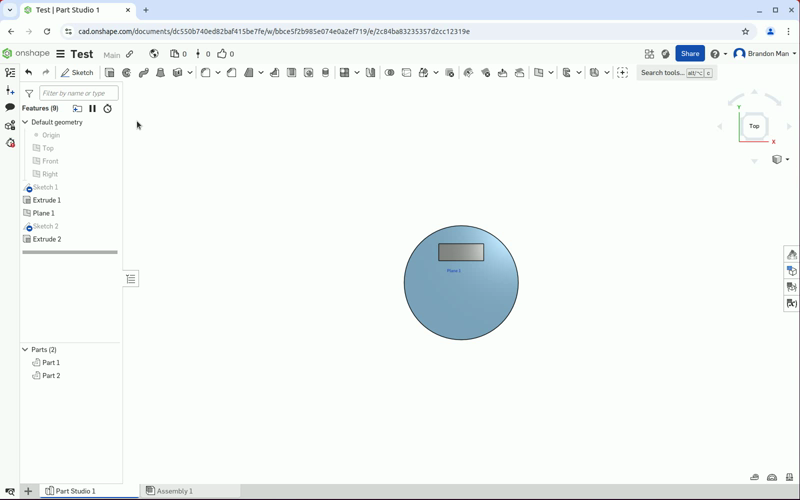
key(shift+h)
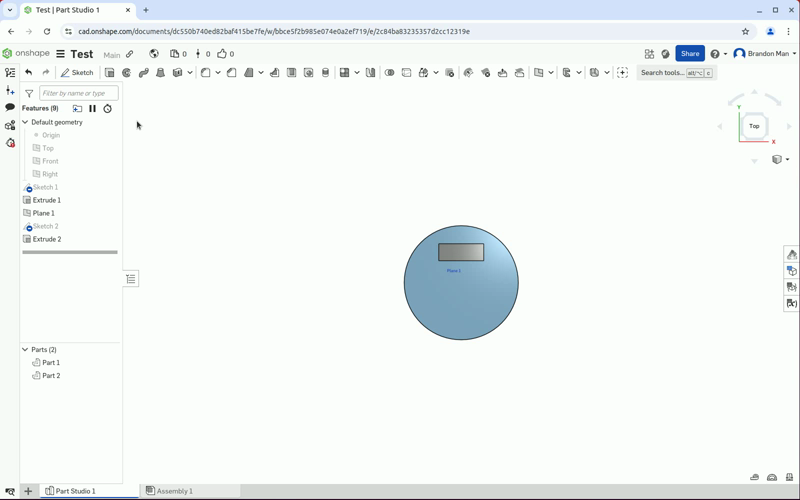
mouse_move(73, 189)
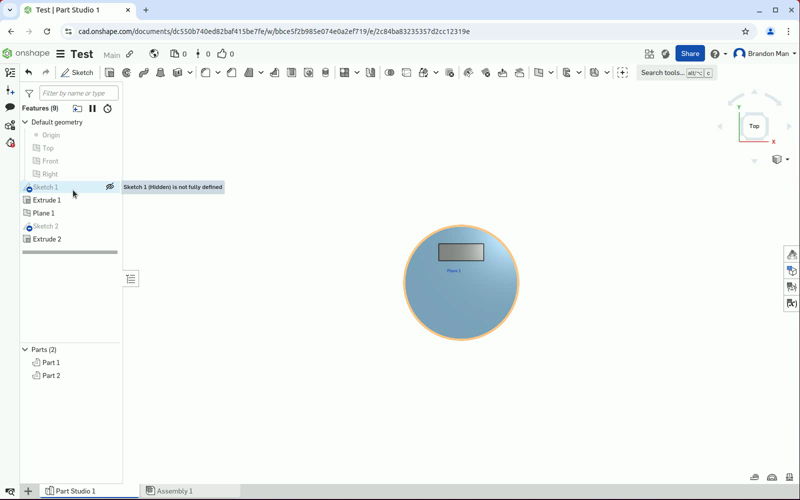
click(73, 189)
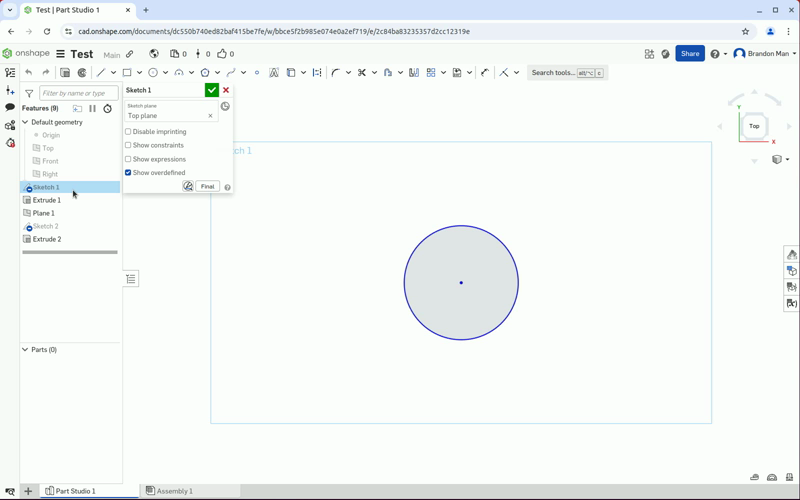
mouse_move(229, 92)
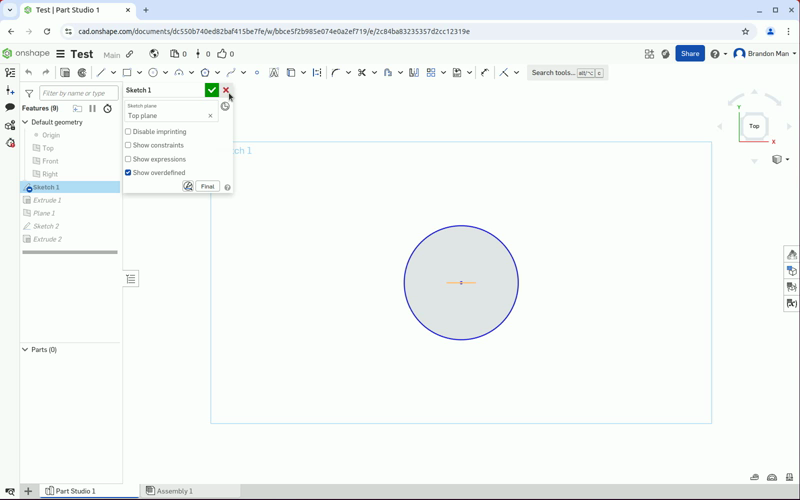
click(229, 92)
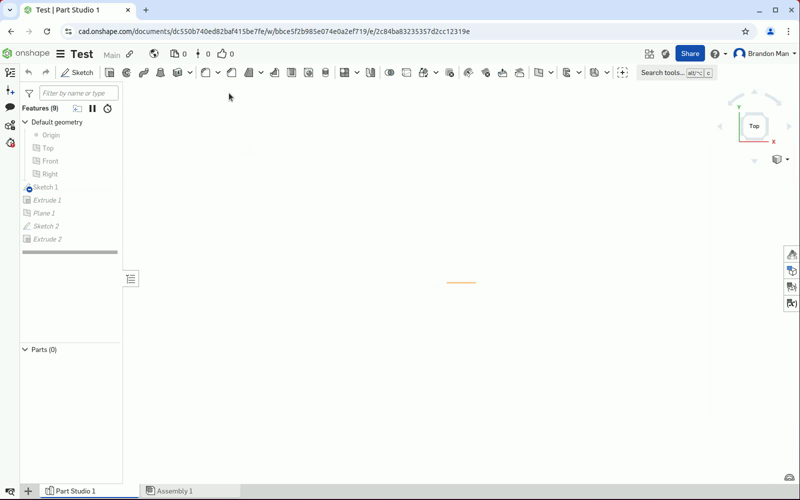
key(shift+s)
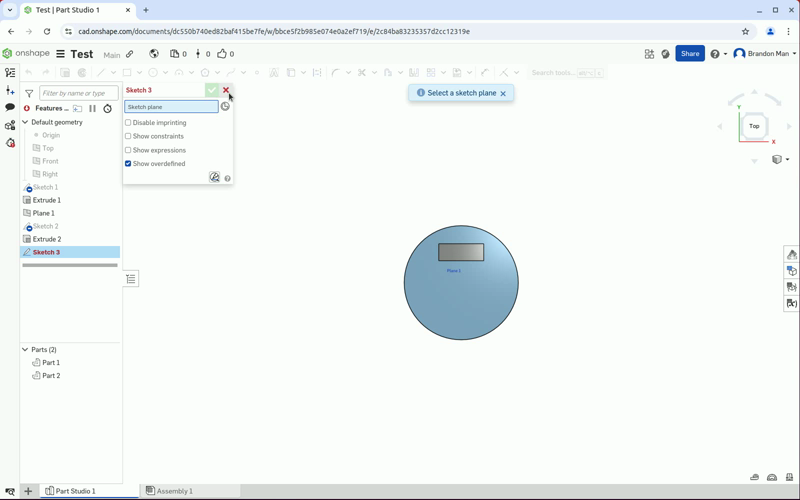
mouse_move(73, 215)
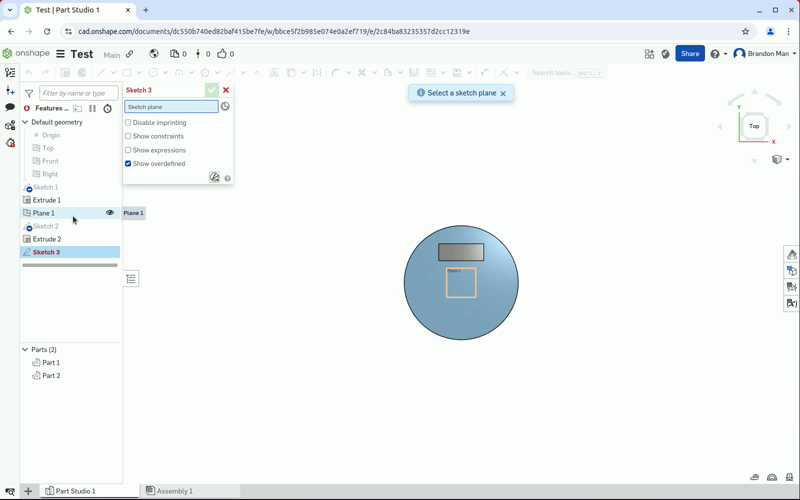
click(73, 215)
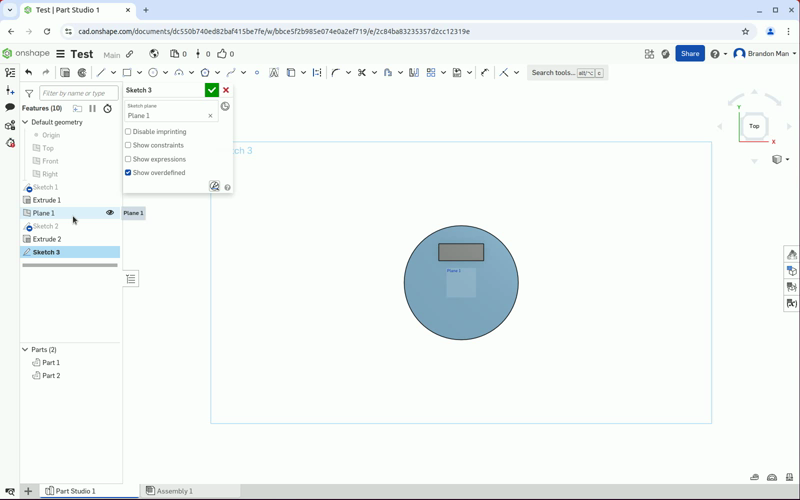
mouse_move(73, 352)
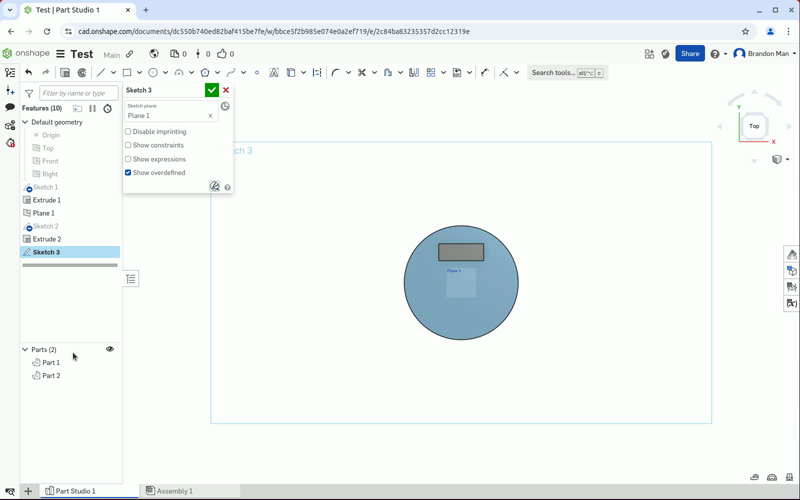
key(y)
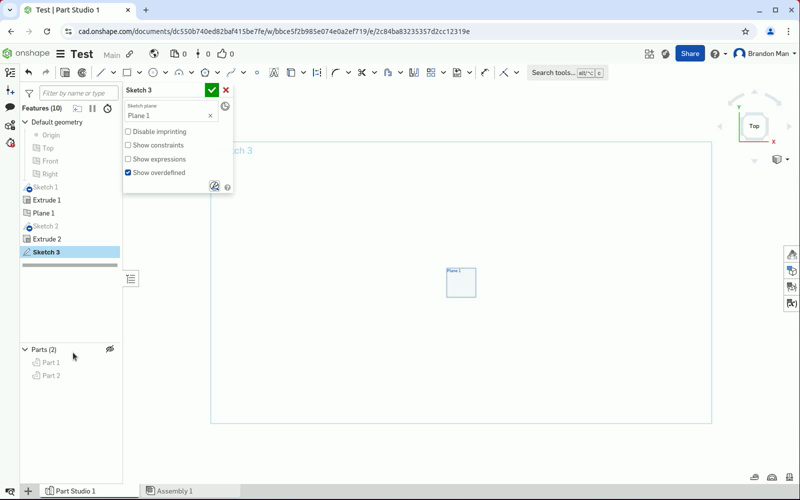
key(l)
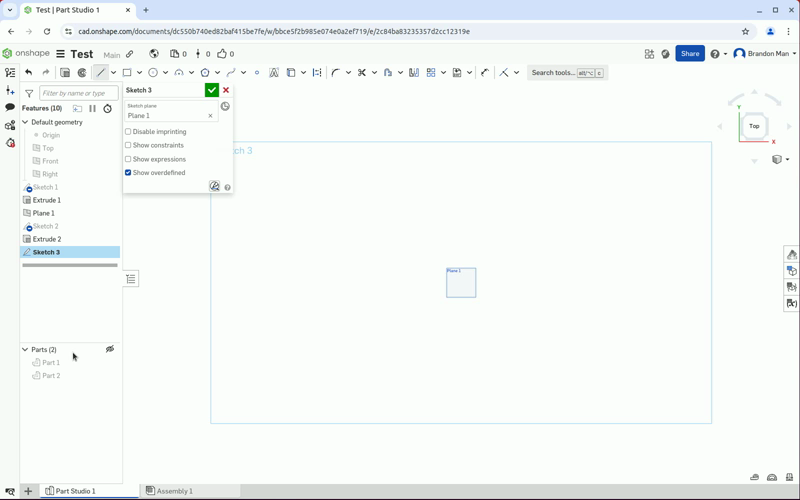
key_down(shift)
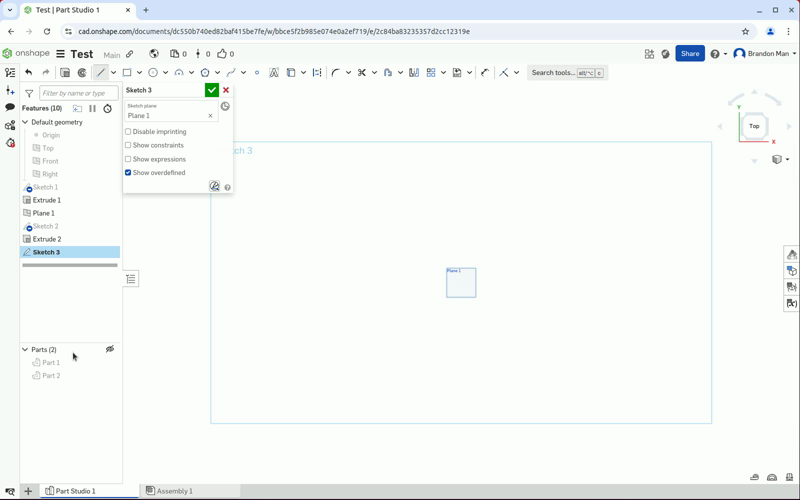
mouse_move(438, 322)
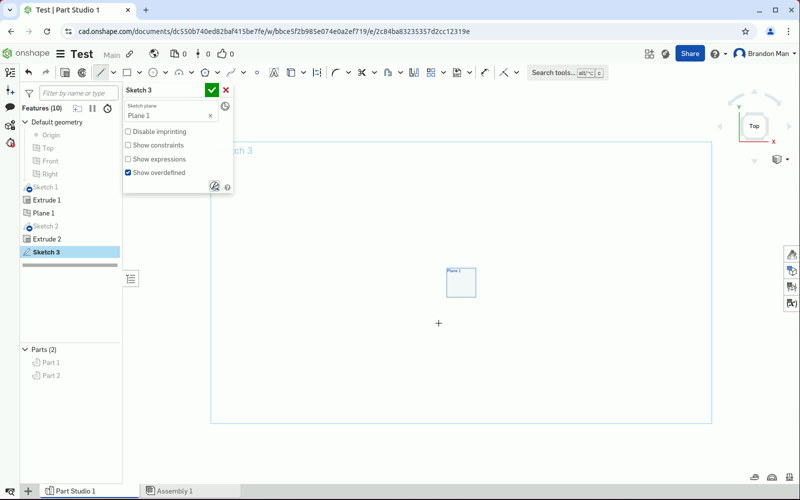
click(438, 322)
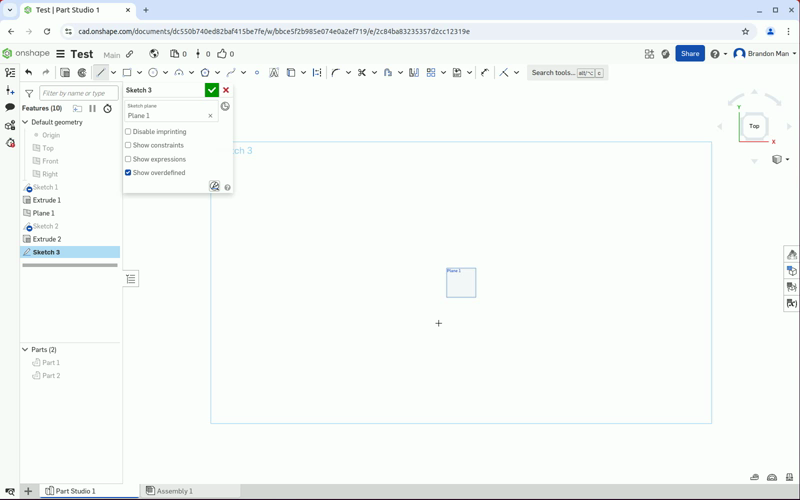
key_up(shift)
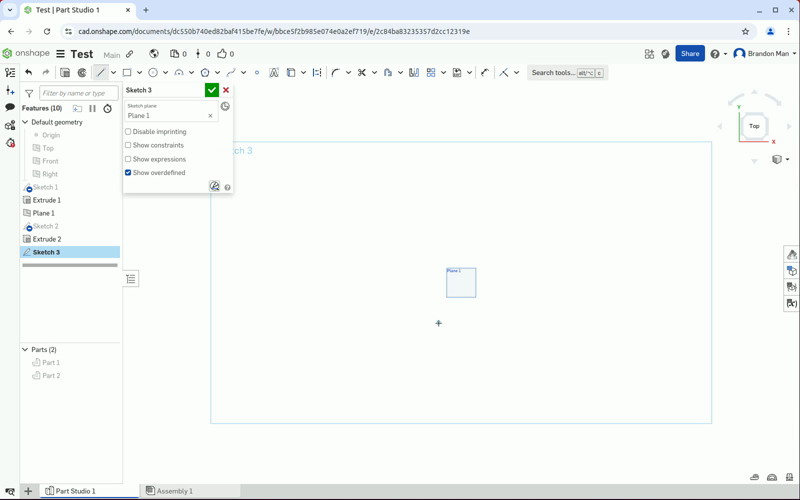
key_down(shift)
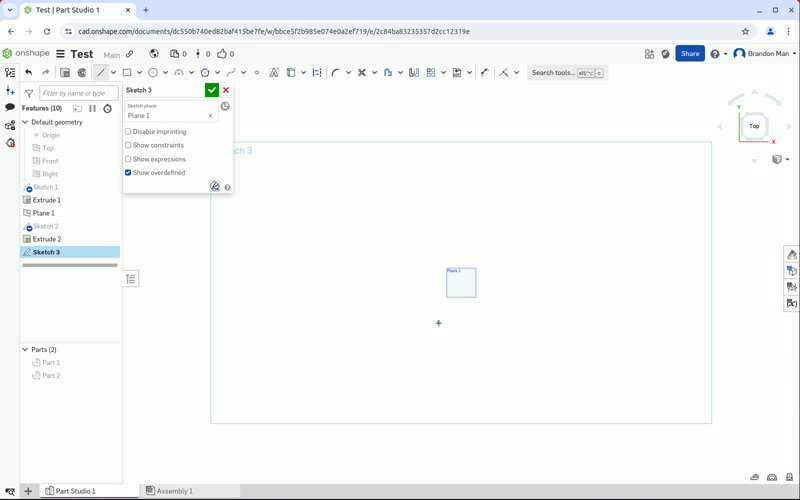
mouse_move(468, 322)
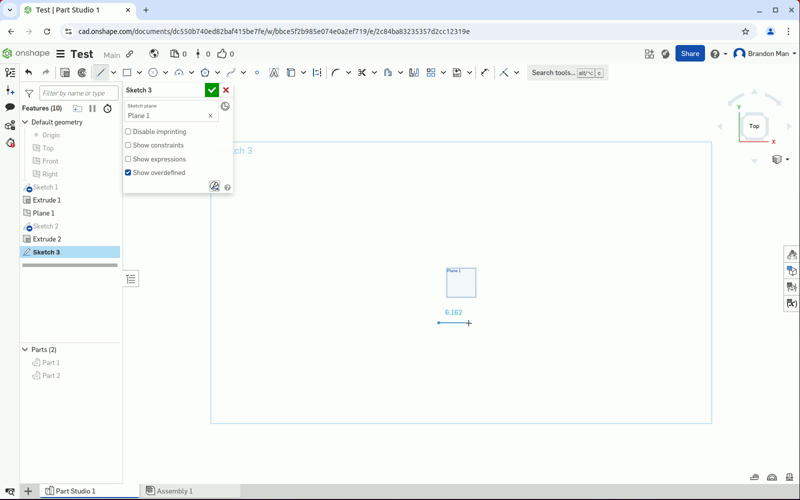
mouse_move(483, 322)
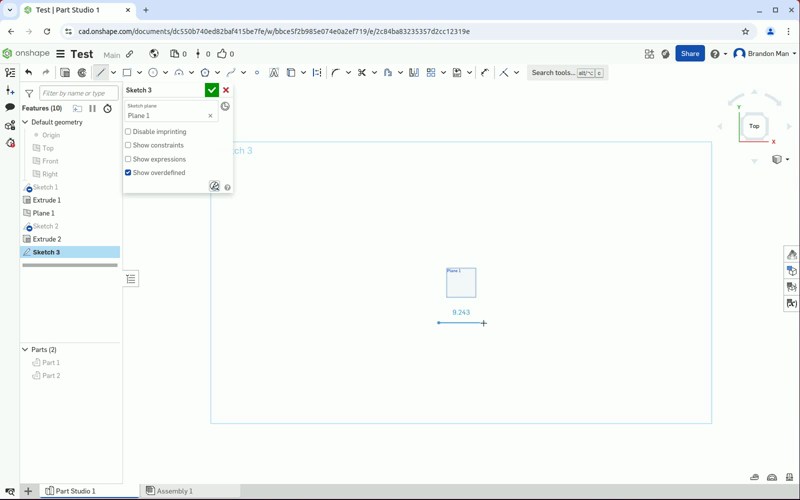
click(483, 322)
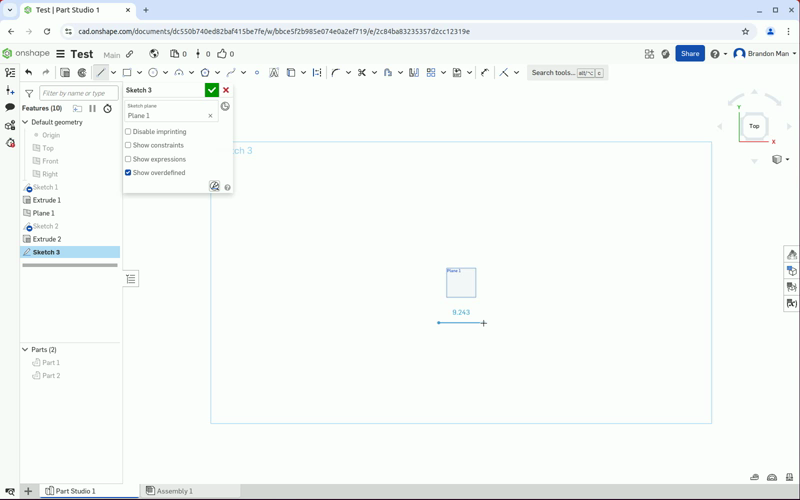
key_up(shift)
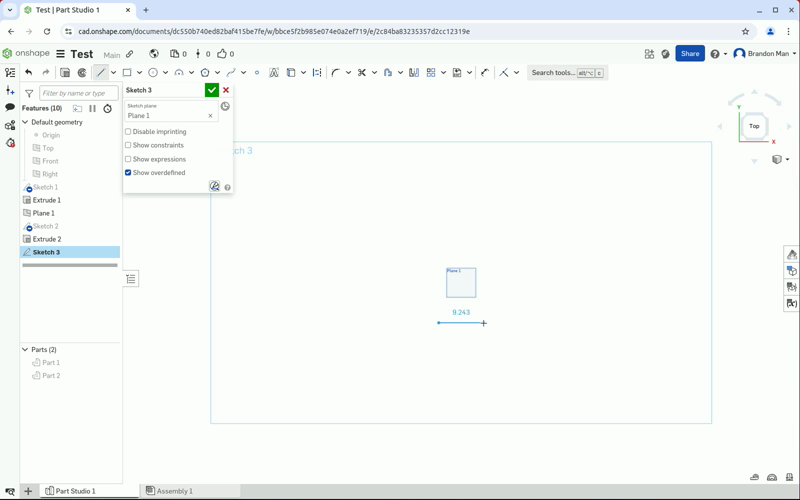
key_down(shift)
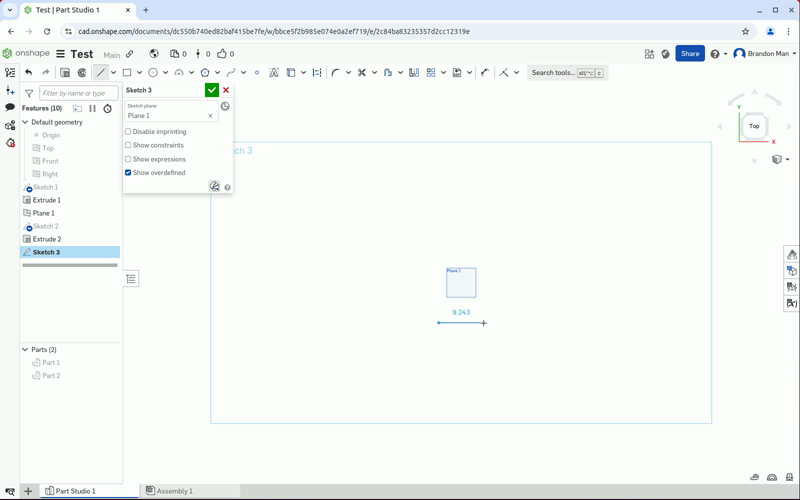
mouse_move(513, 322)
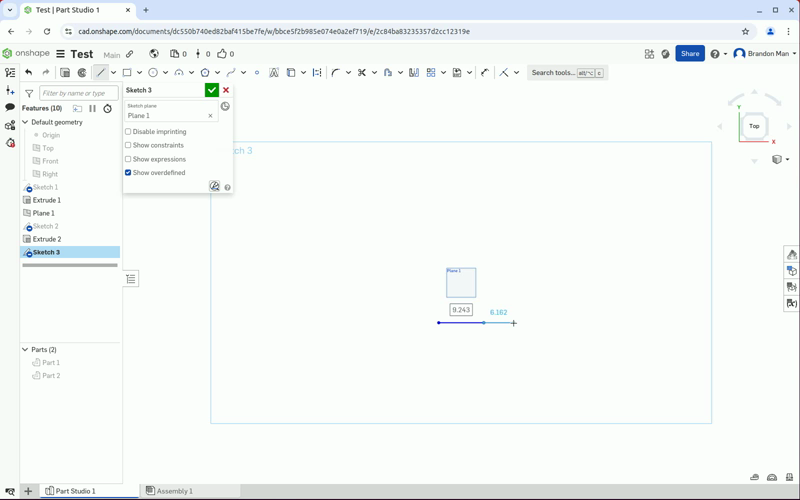
mouse_move(483, 305)
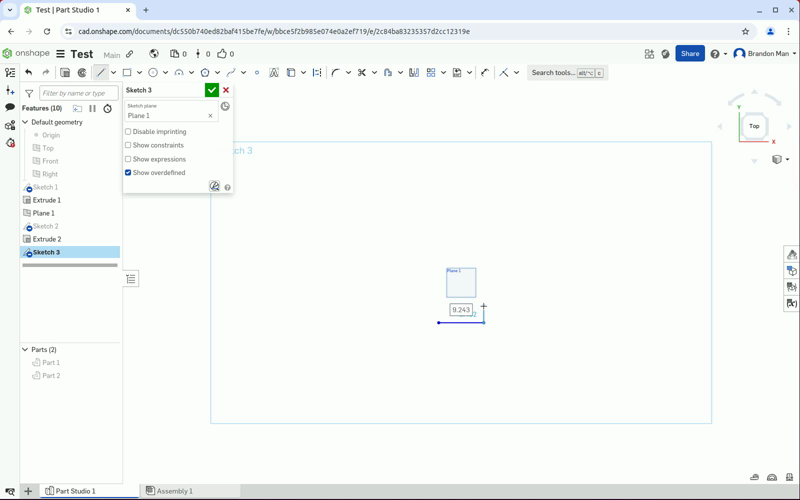
click(483, 305)
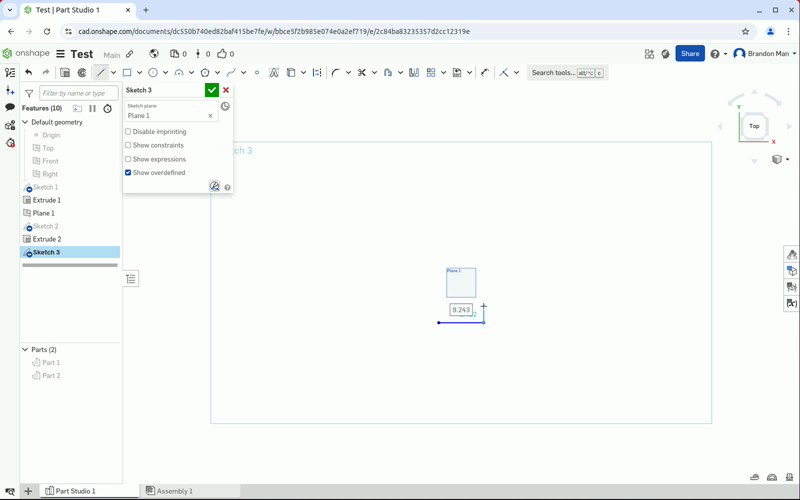
key_up(shift)
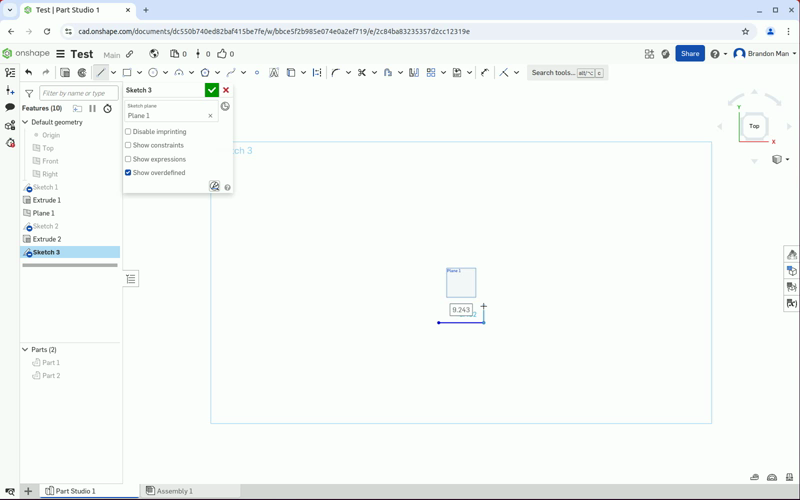
key_down(shift)
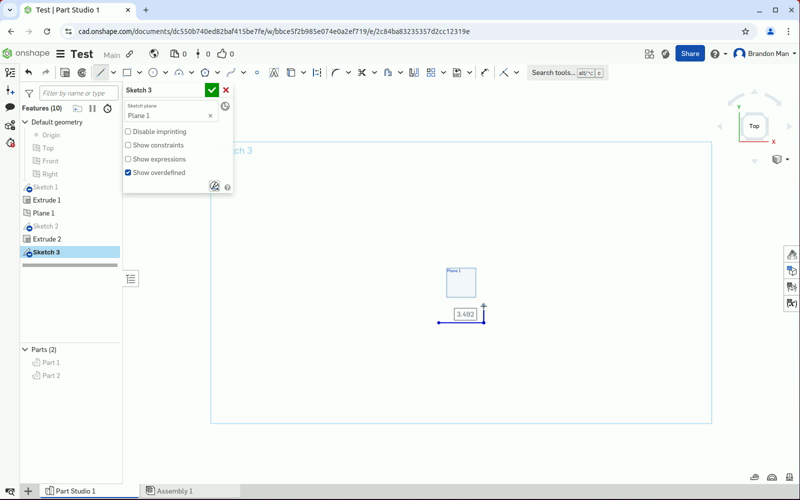
mouse_move(513, 305)
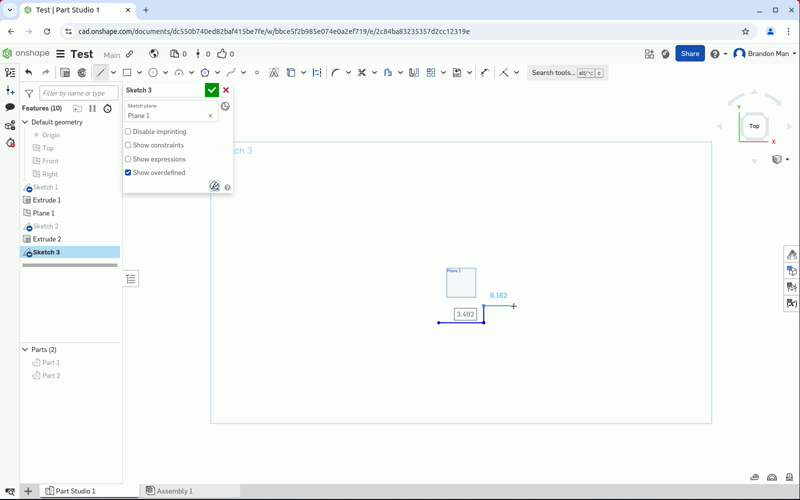
mouse_move(438, 305)
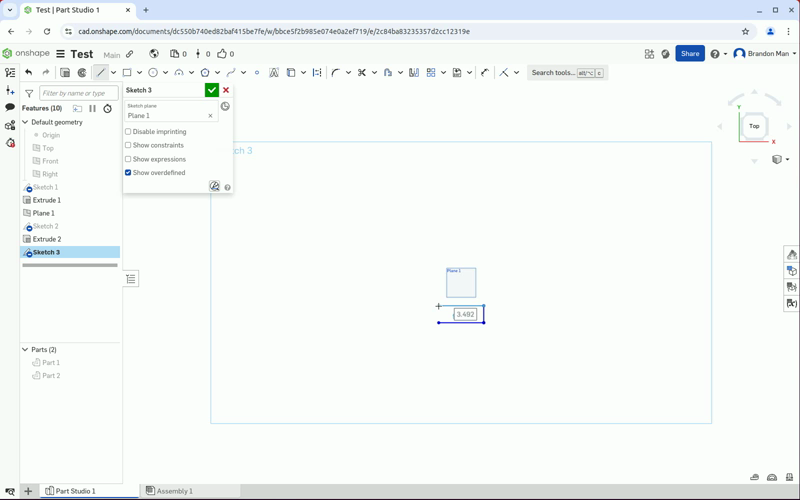
click(438, 305)
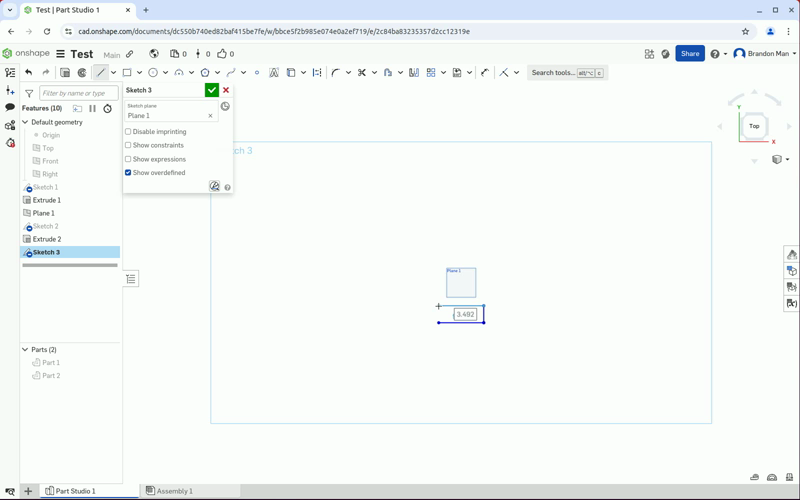
key_up(shift)
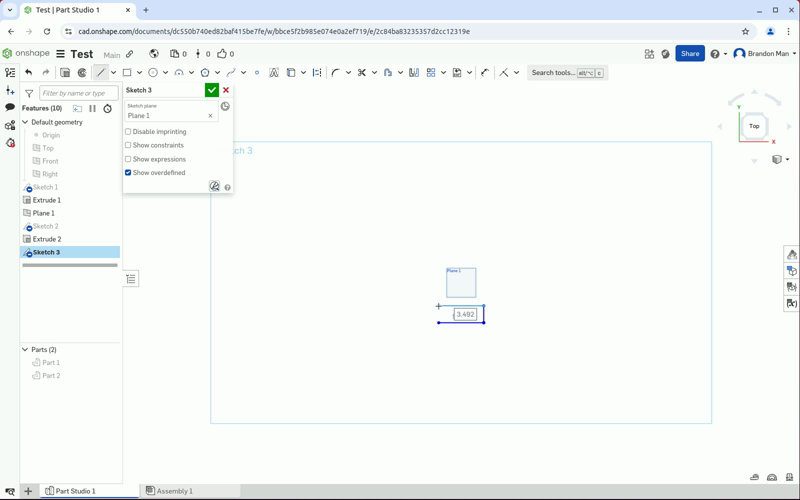
mouse_move(468, 305)
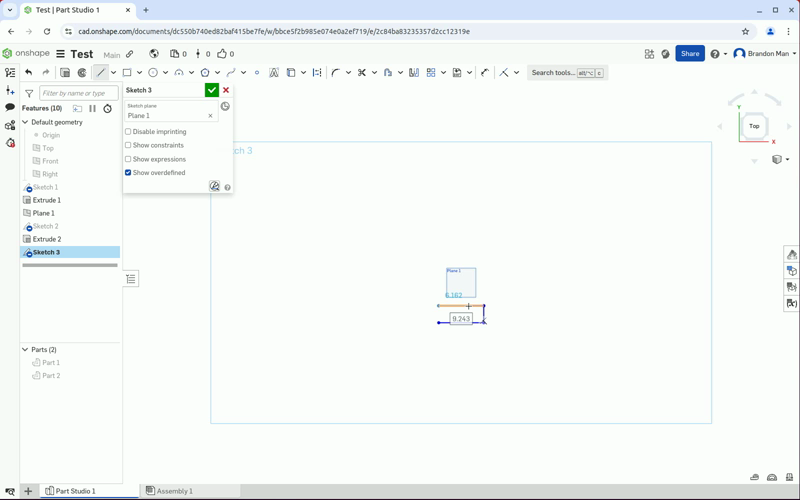
key_down(shift)
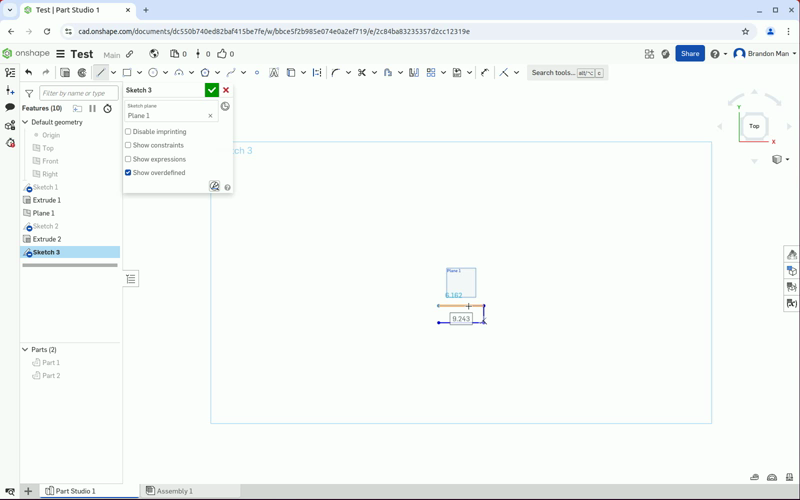
mouse_move(438, 322)
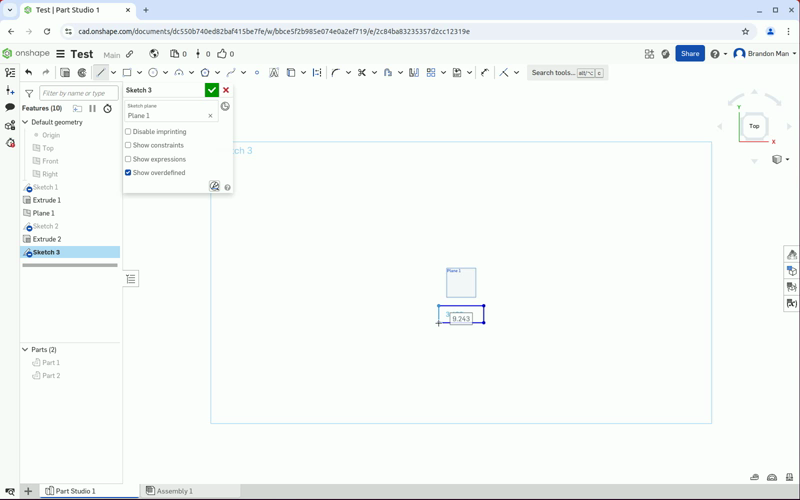
key_up(shift)
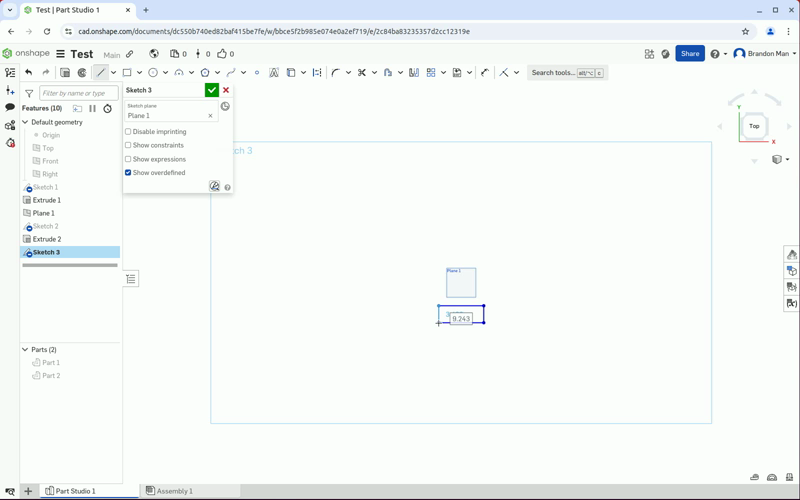
click(438, 322)
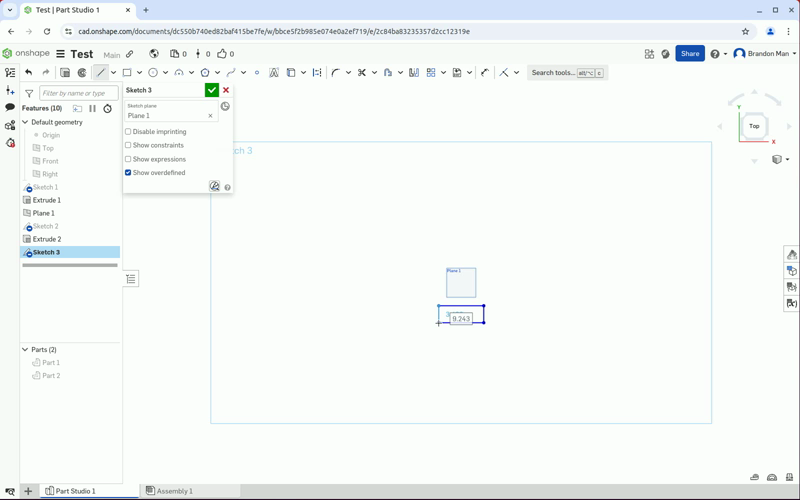
key(esc)
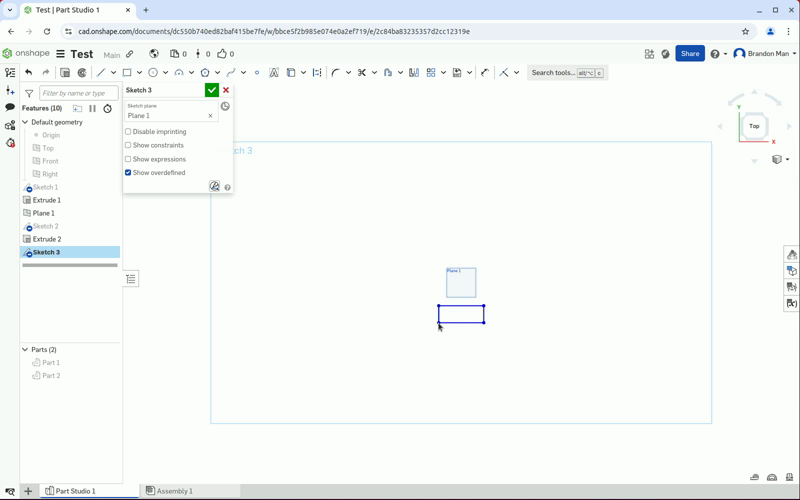
mouse_move(440, 312)
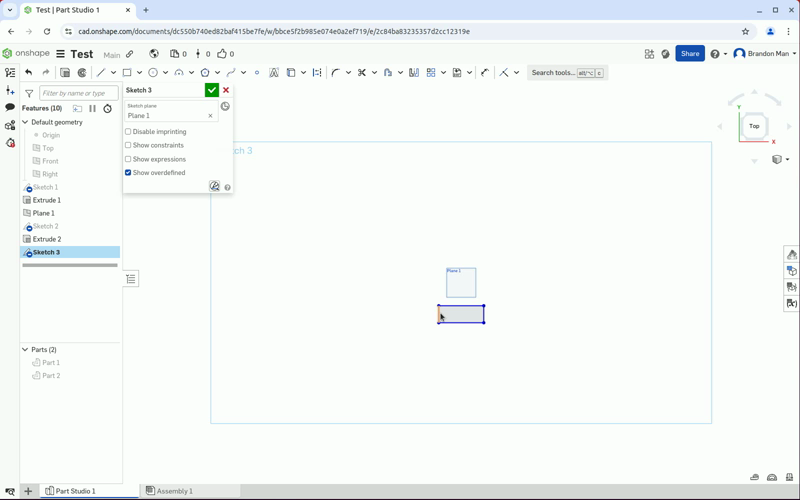
scroll(6)
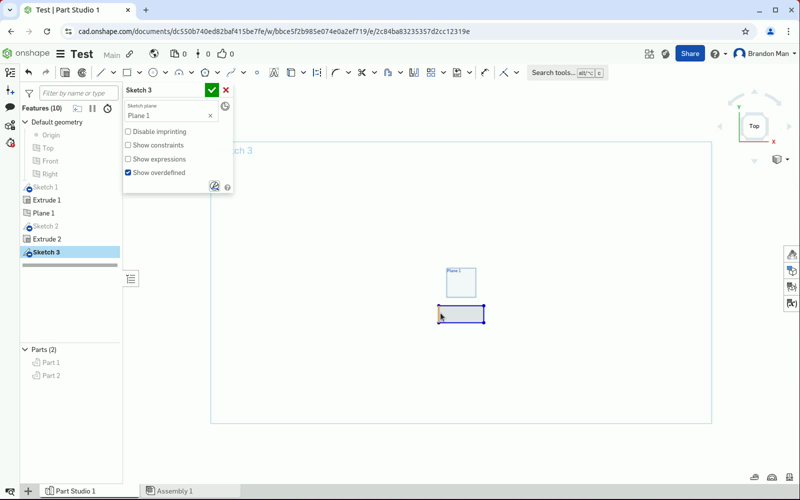
scroll(6)
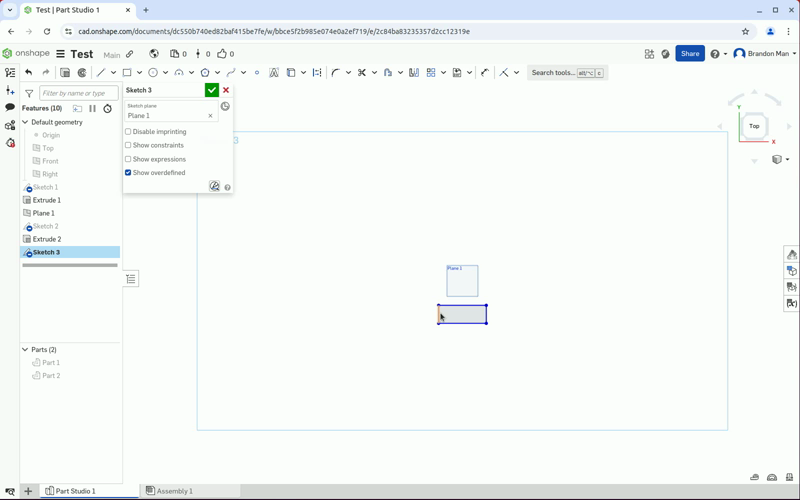
scroll(6)
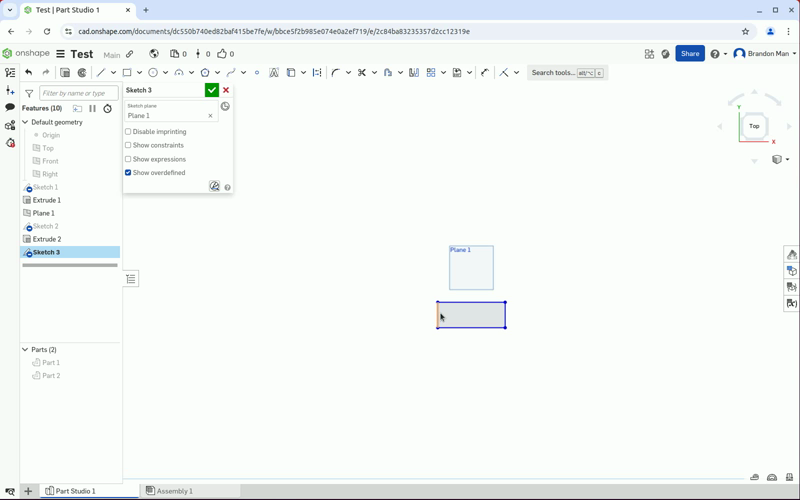
scroll(6)
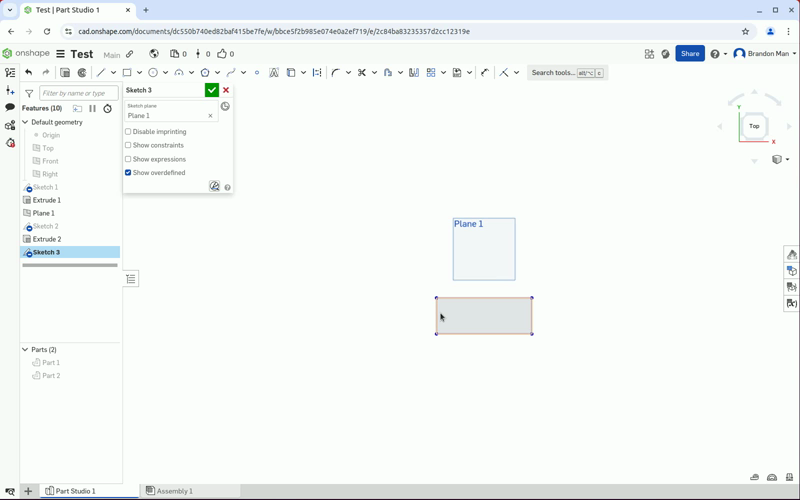
scroll(6)
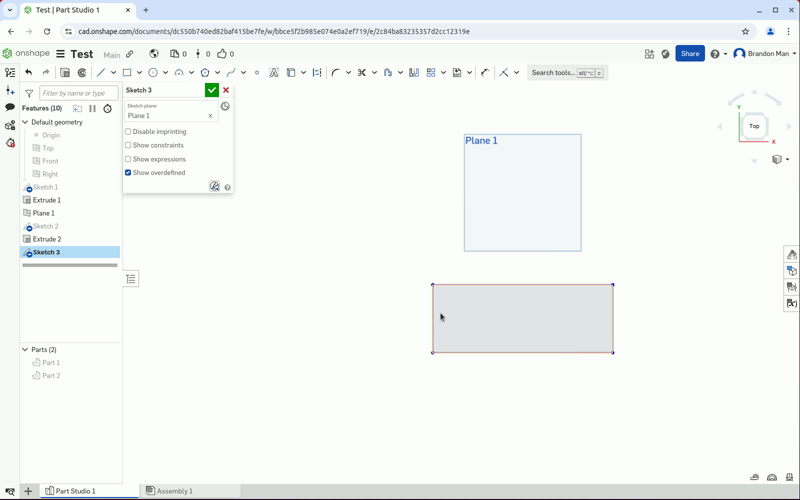
scroll(6)
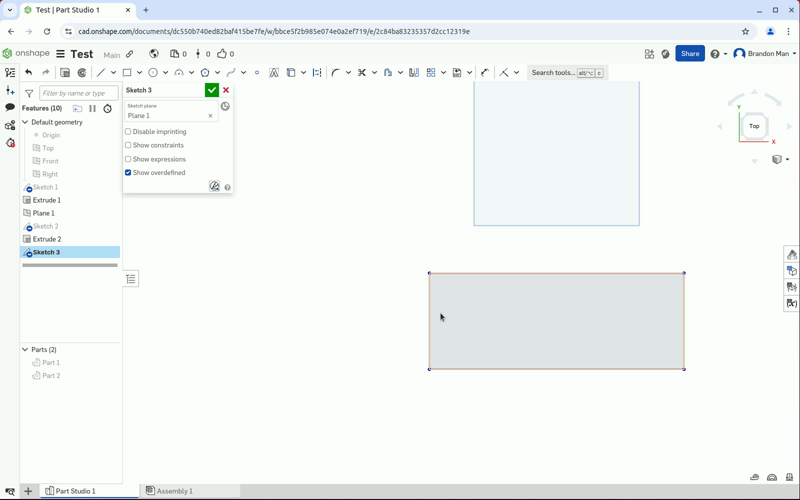
scroll(6)
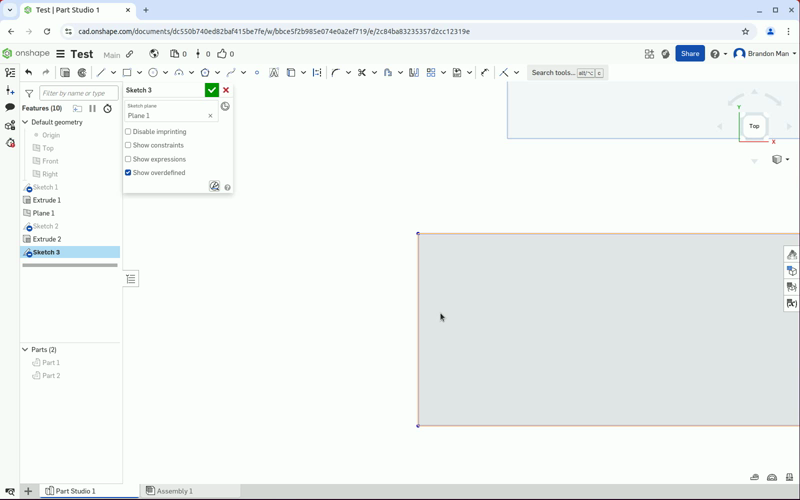
click(440, 312)
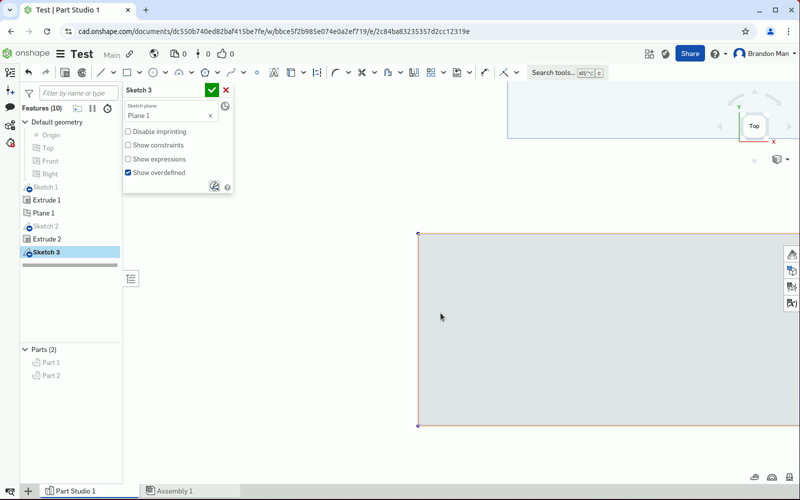
scroll(-6)
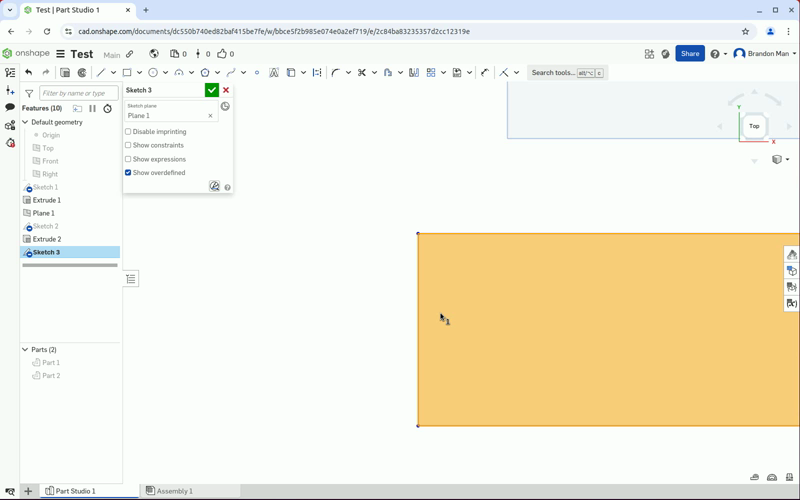
scroll(-6)
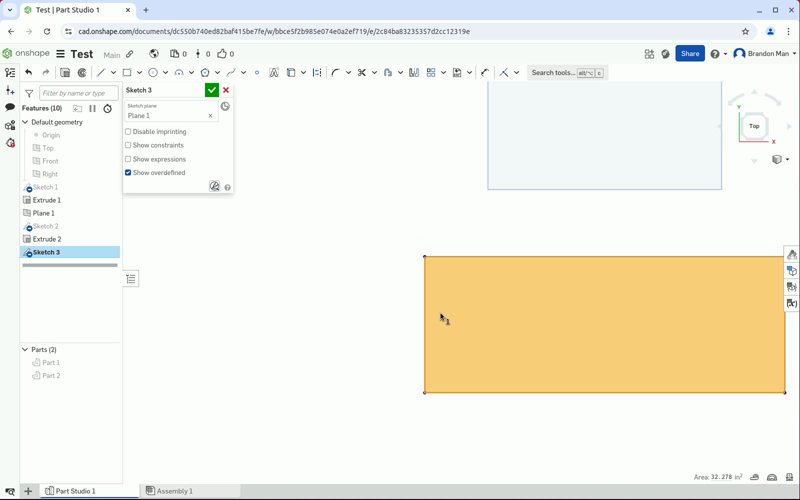
scroll(-6)
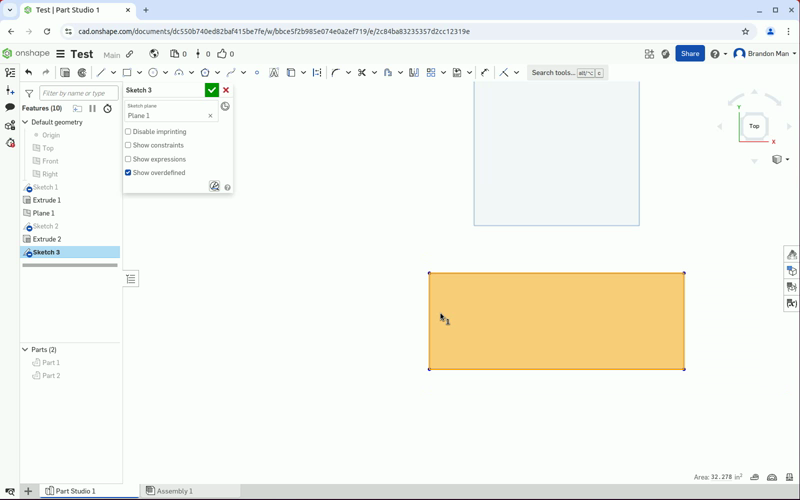
scroll(-6)
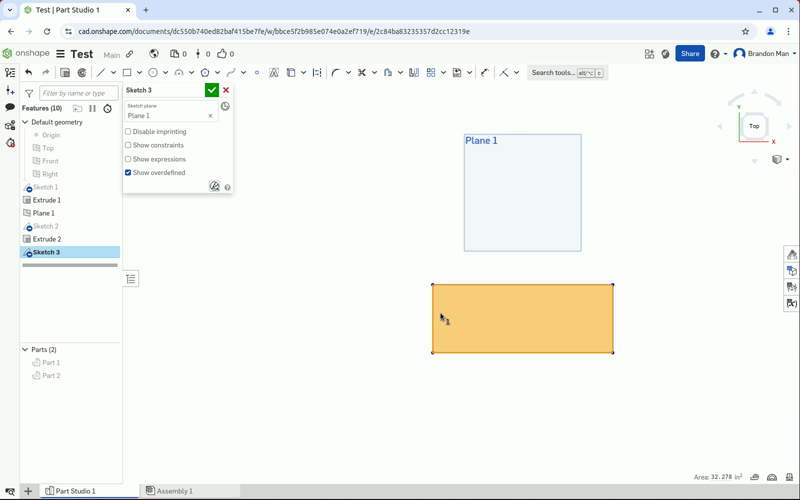
scroll(-6)
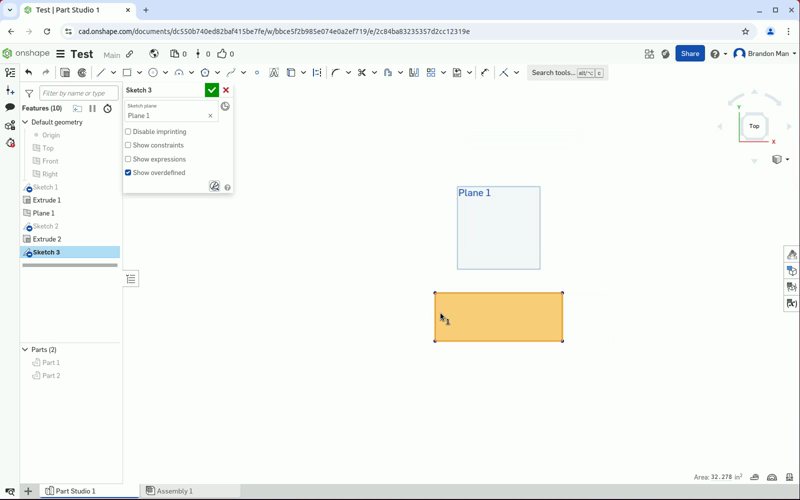
scroll(-6)
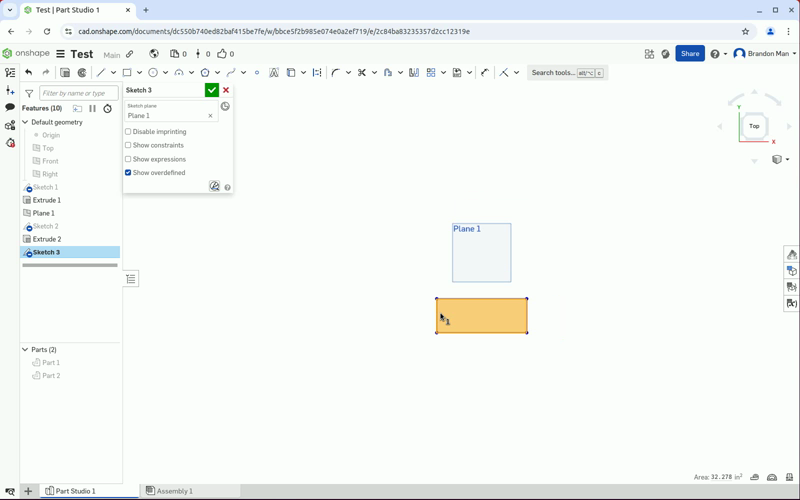
scroll(-6)
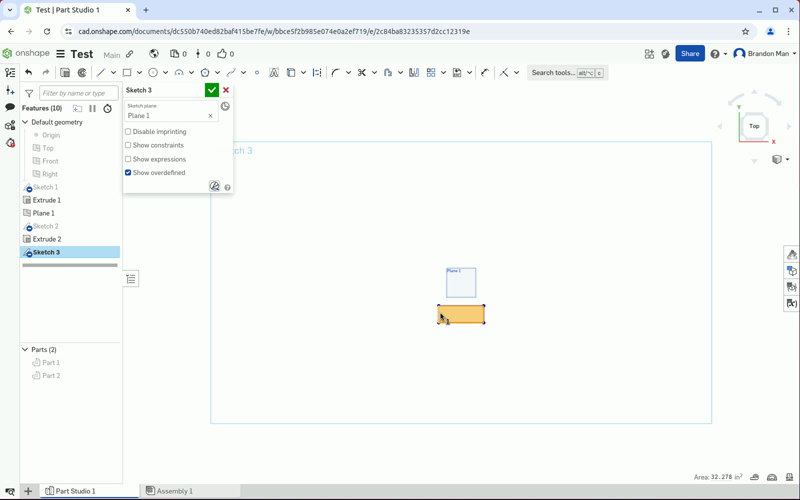
mouse_move(73, 352)
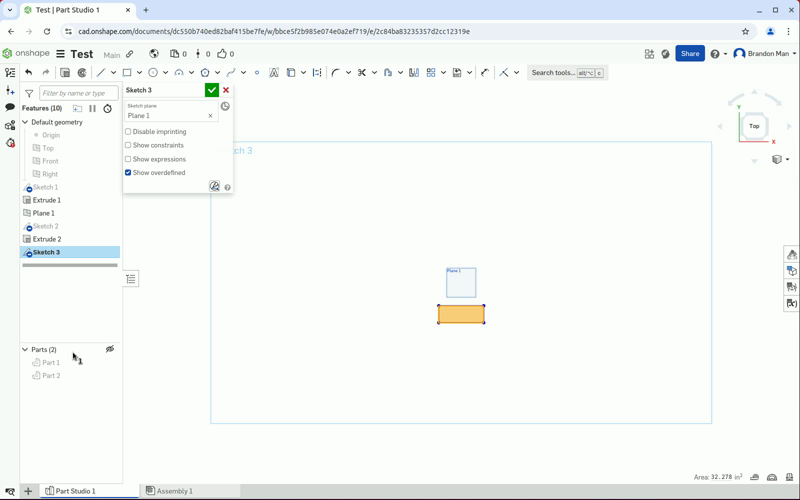
key(shift+y)
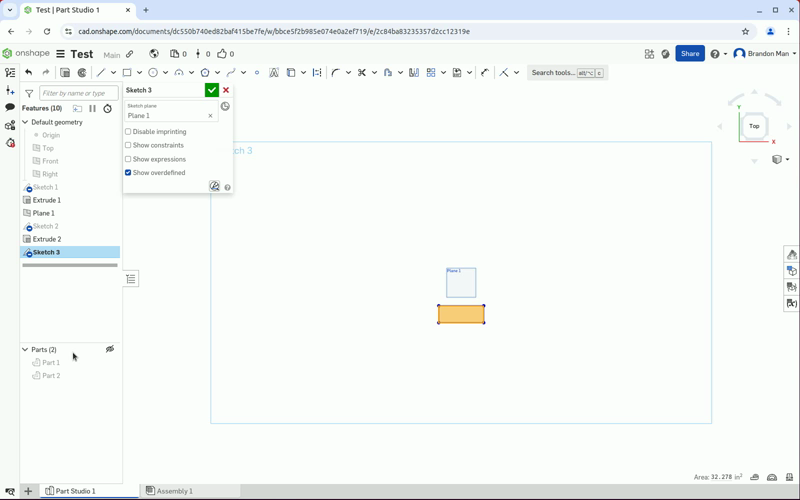
key(shift+e)
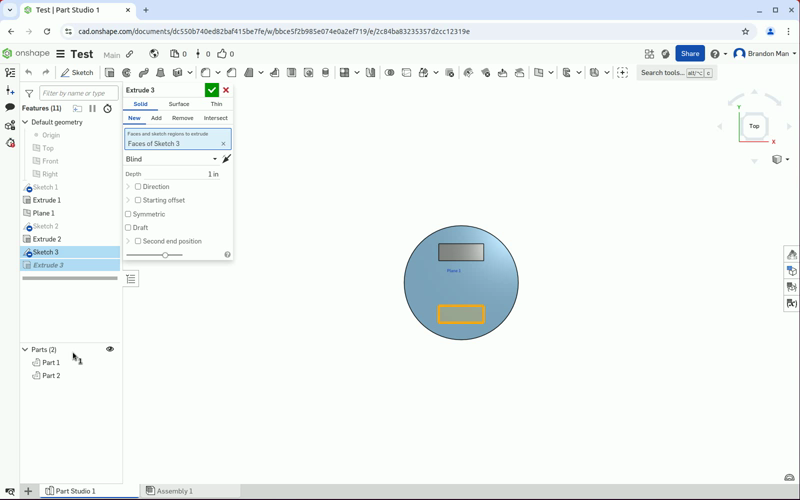
mouse_move(143, 106)
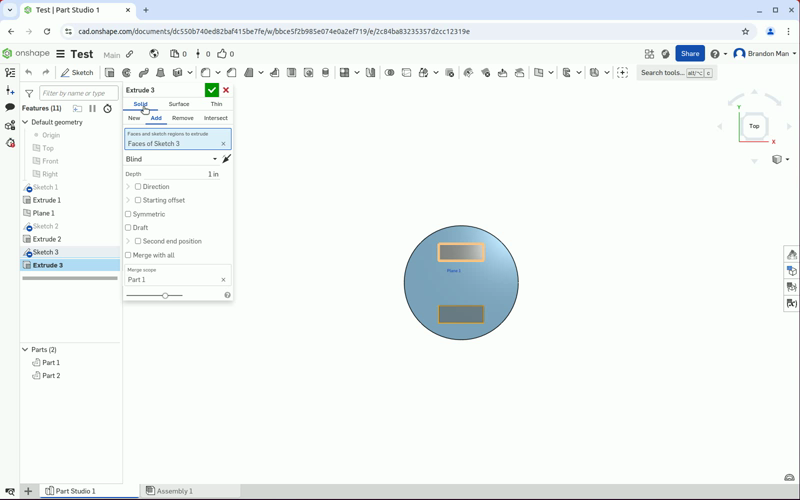
click(143, 106)
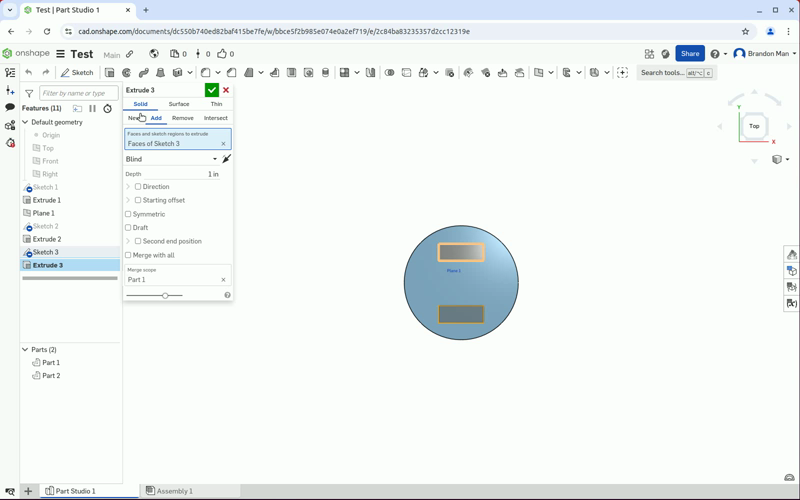
mouse_move(137, 120)
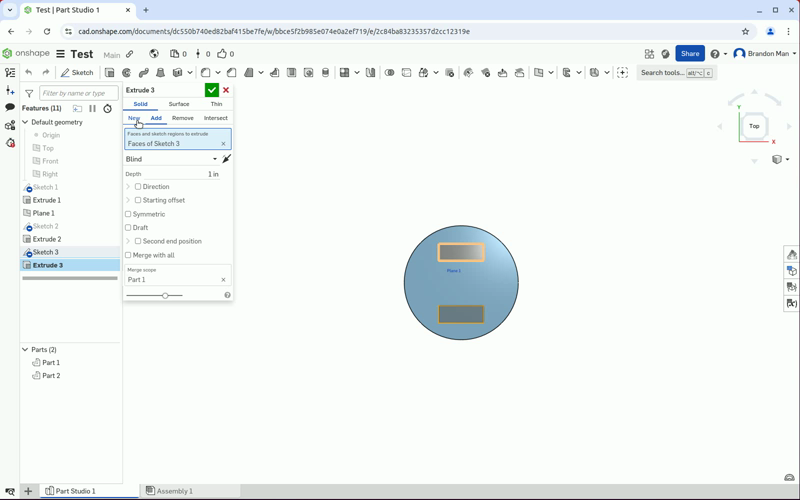
click(137, 120)
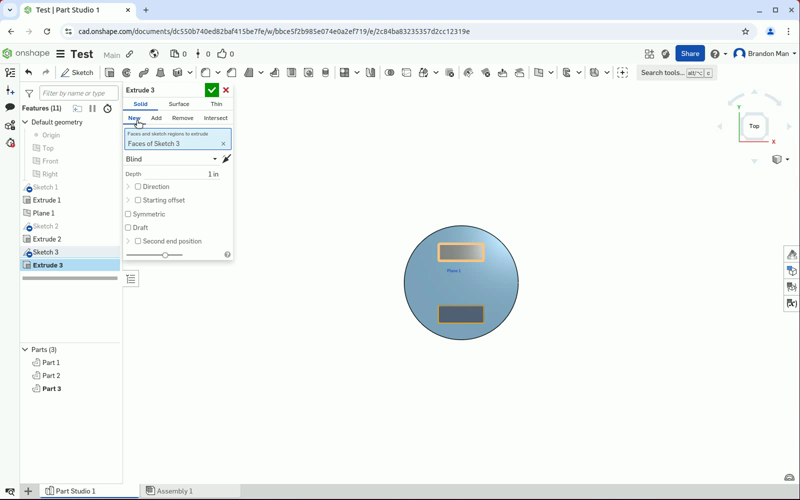
key(tab, 4)
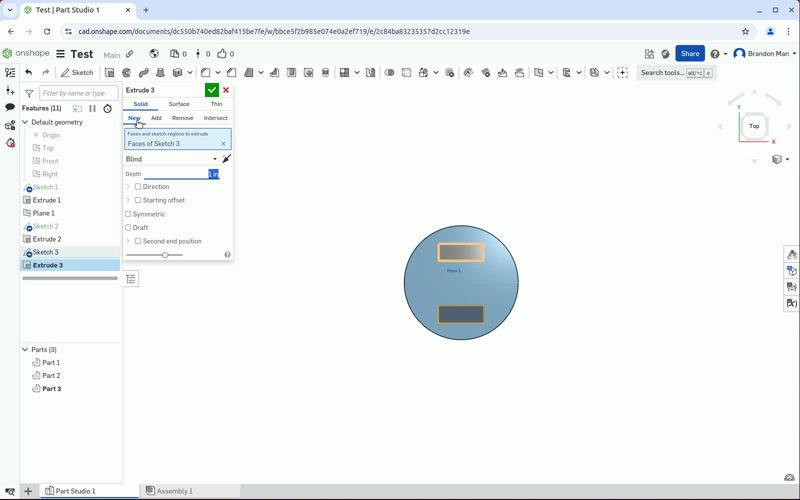
text(9.147)
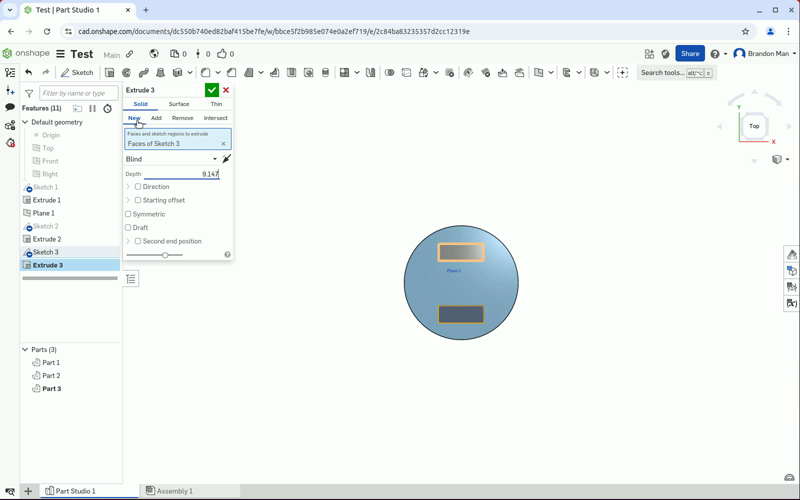
key(enter)
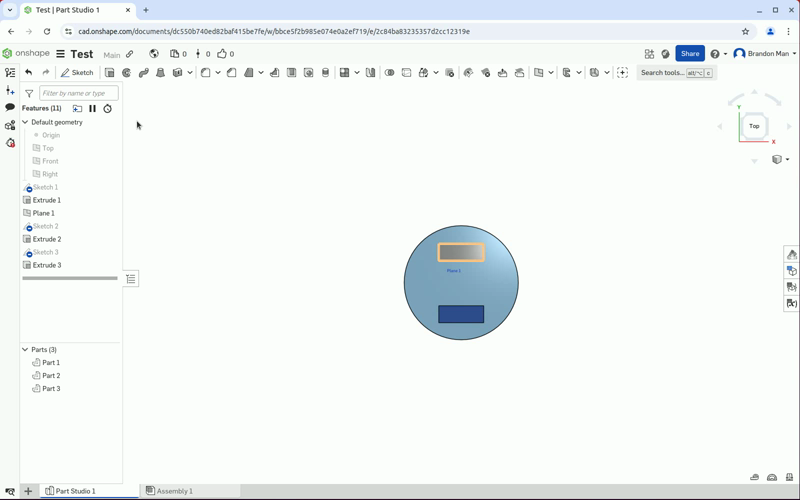
key(shift+h)
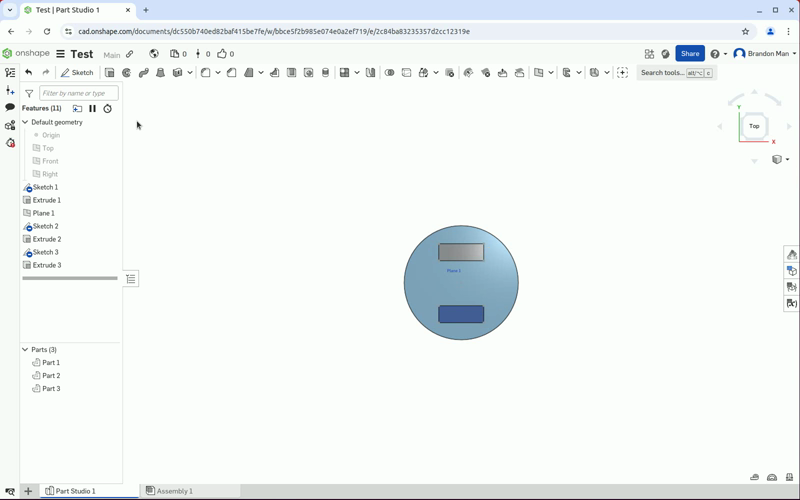
key(shift+h)
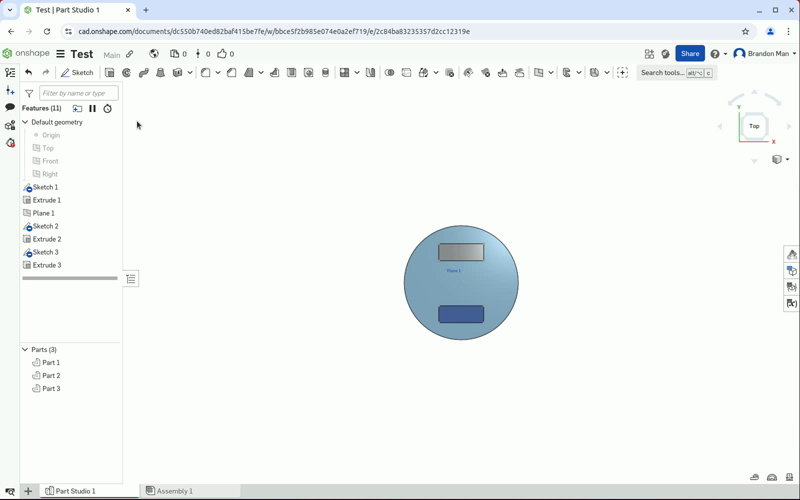
key(shift+7)
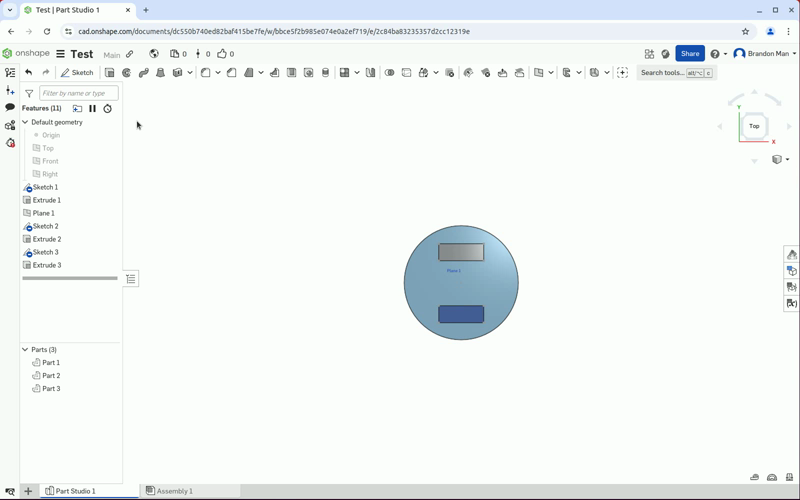
key(up, 3)
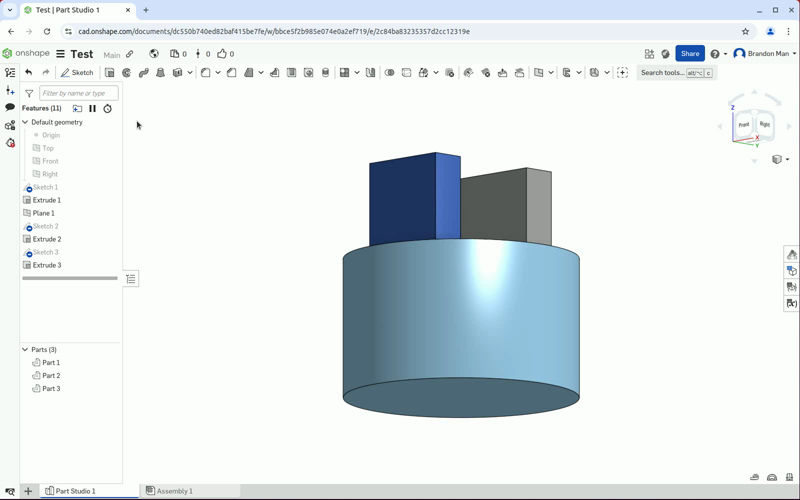
key(left, 3)
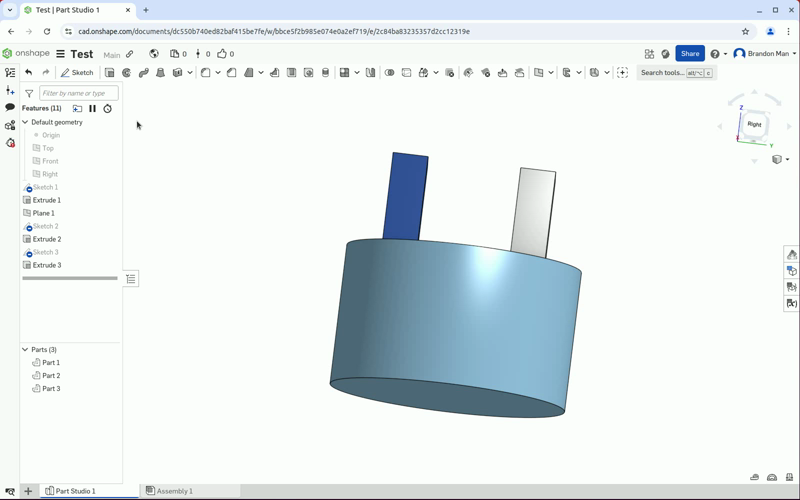
key(right, 3)
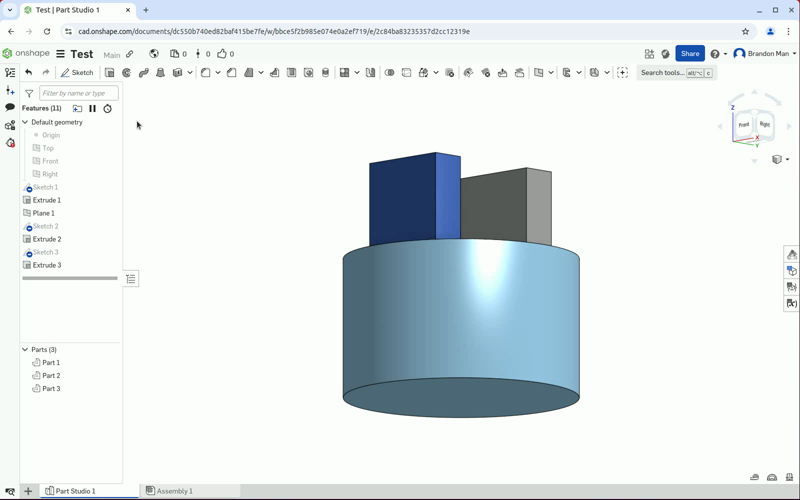
key(down, 3)
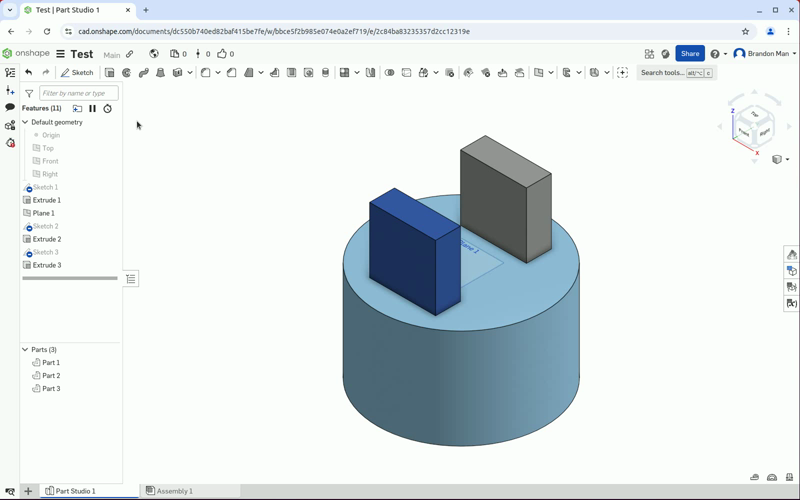
mouse_move(73, 189)
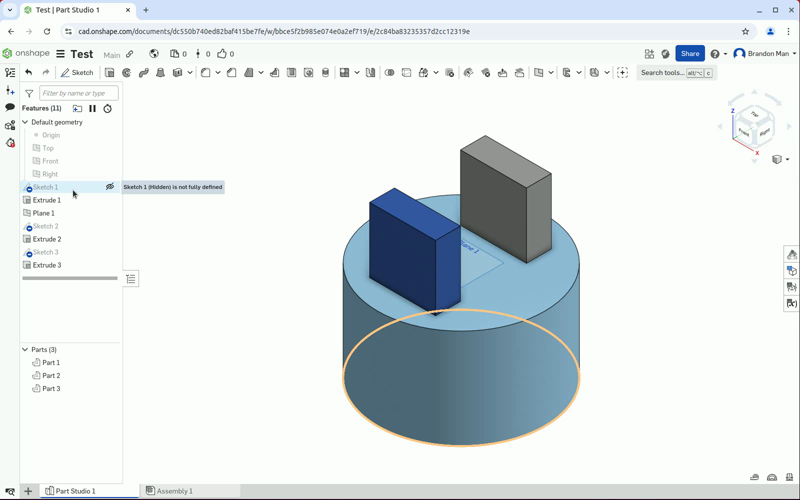
click(73, 189)